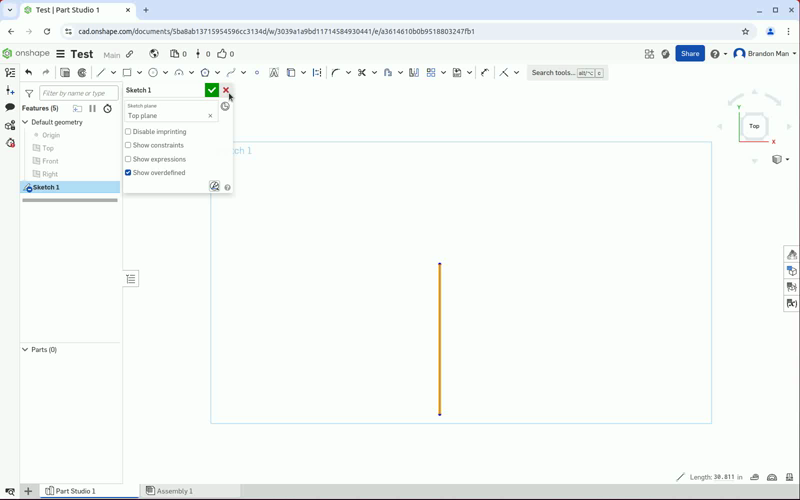
key(shift+h)
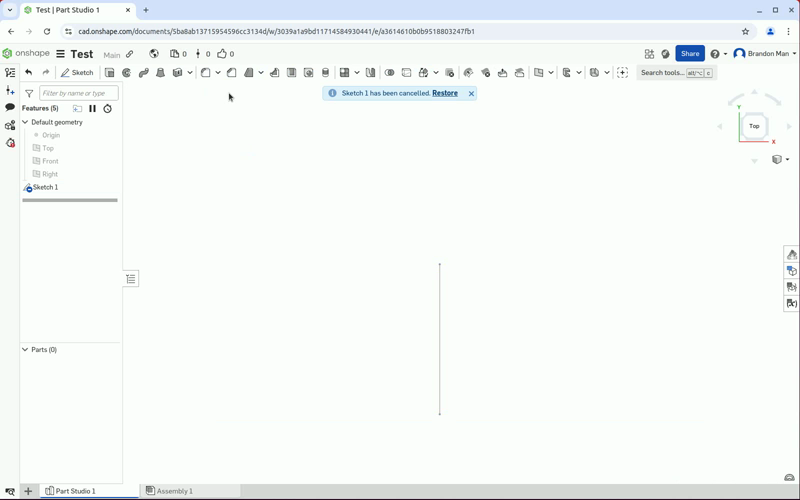
key(shift+s)
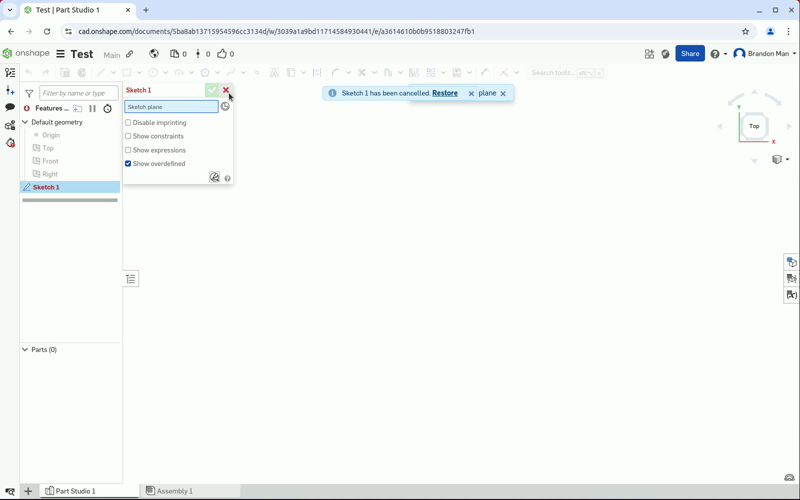
mouse_move(73, 150)
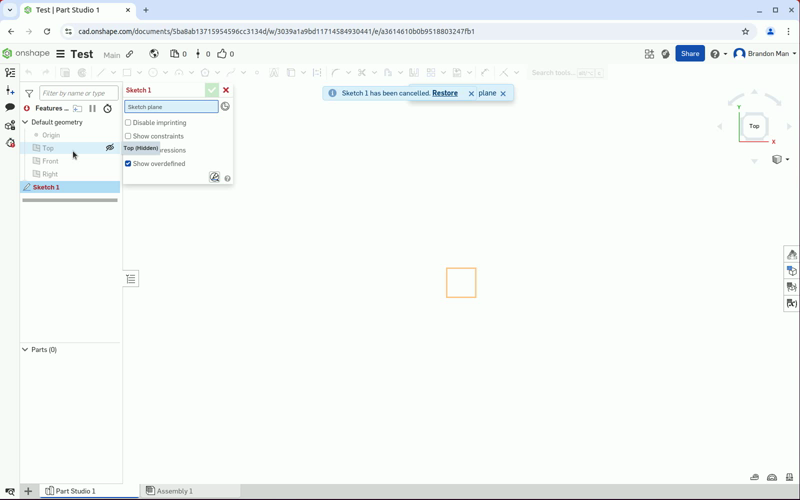
click(73, 150)
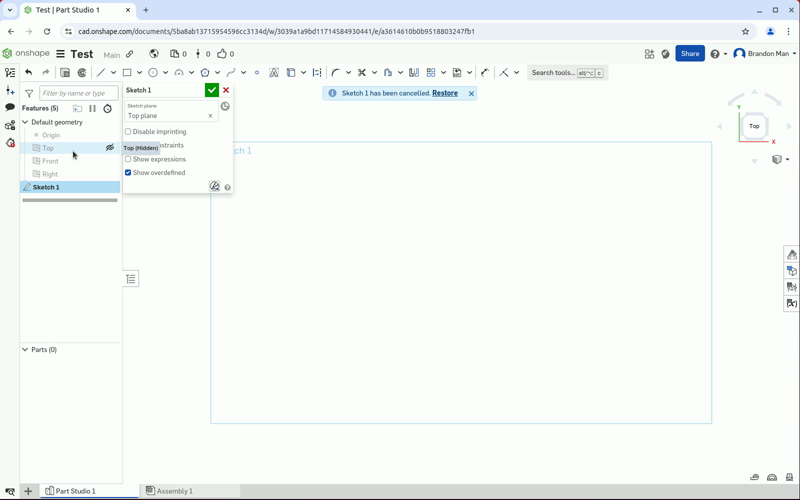
mouse_move(73, 352)
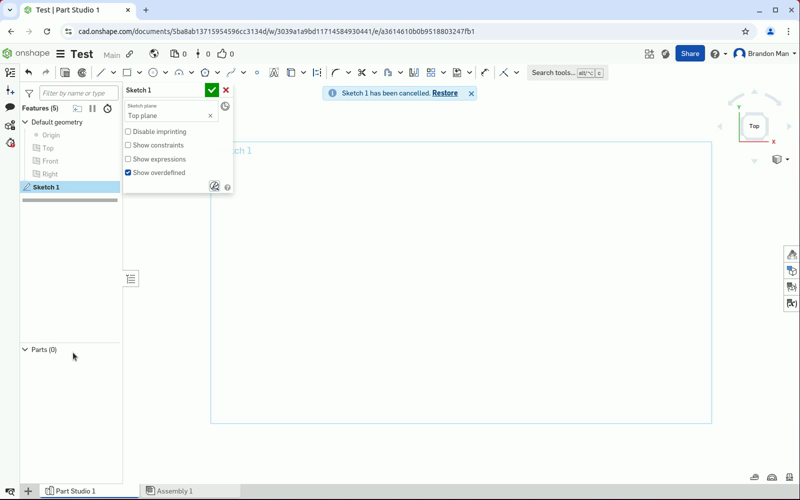
key(y)
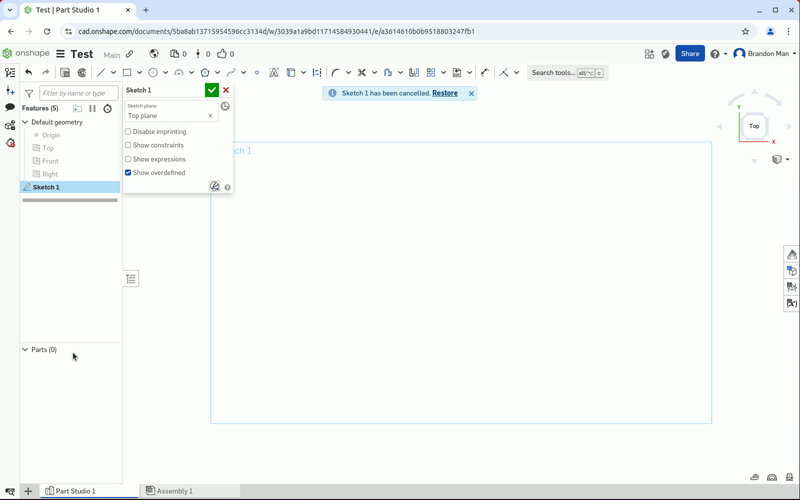
key(l)
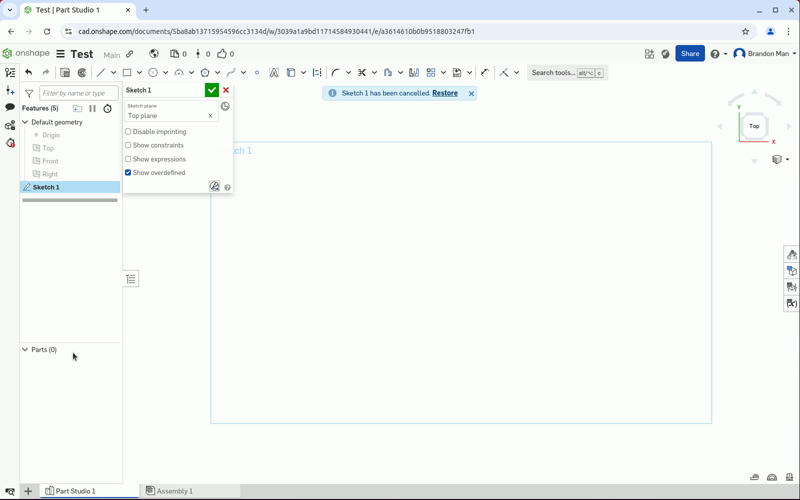
key_down(shift)
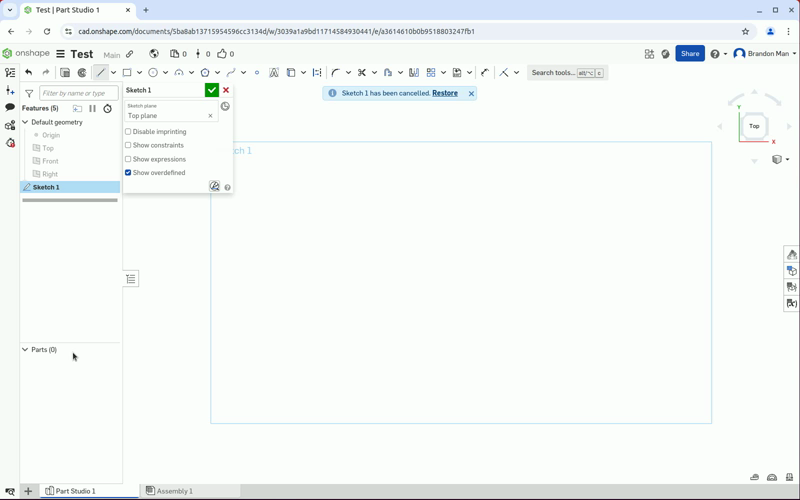
mouse_move(460, 282)
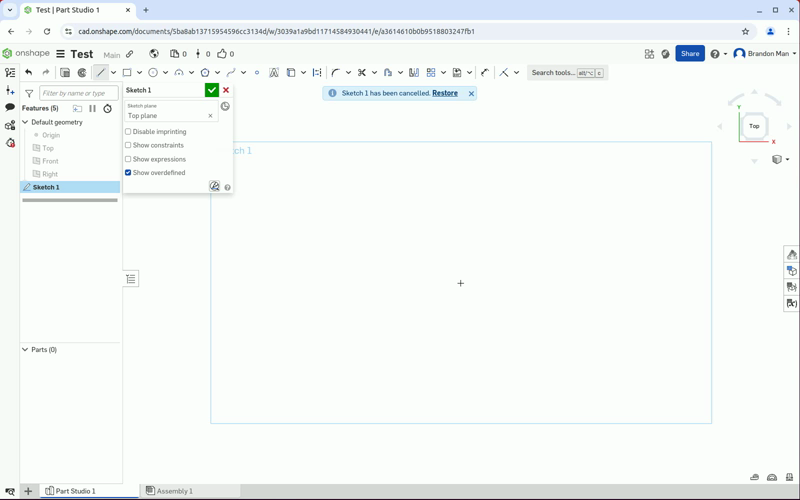
click(460, 282)
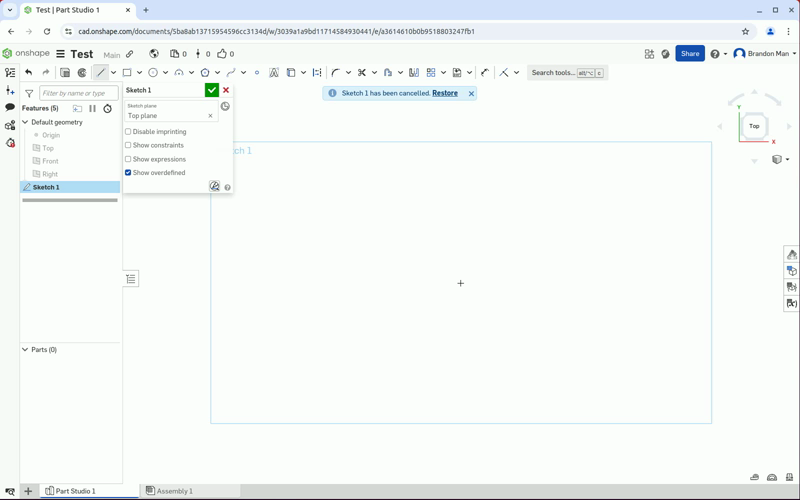
key_up(shift)
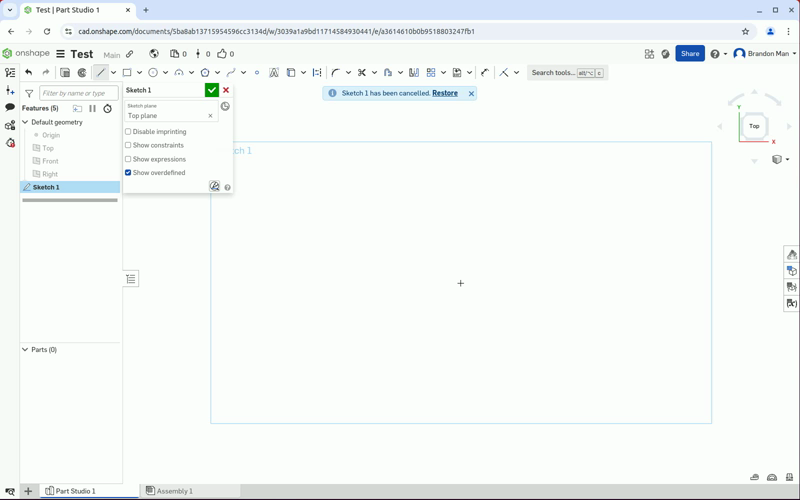
key_down(shift)
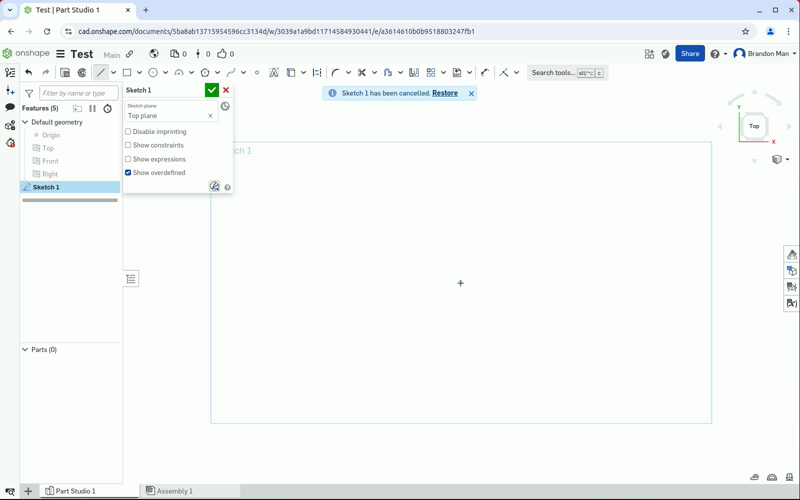
mouse_move(573, 282)
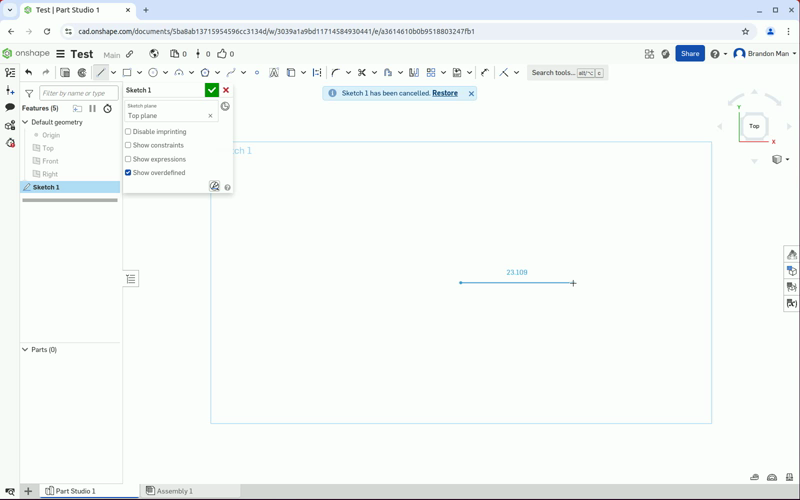
click(573, 282)
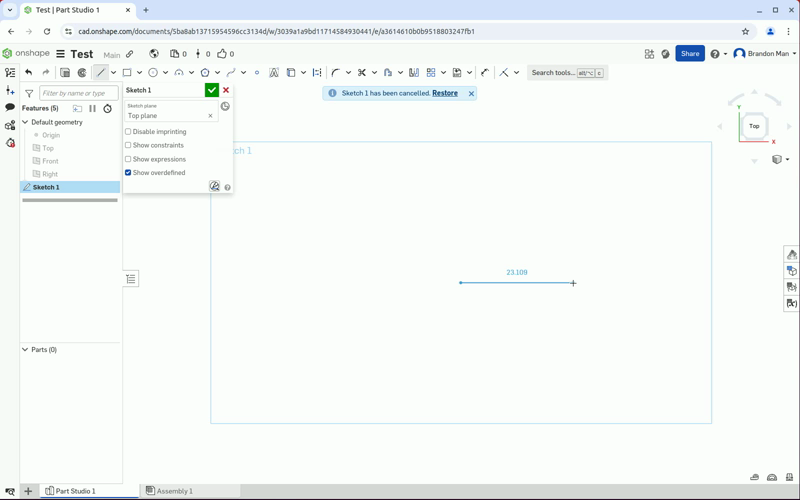
key_up(shift)
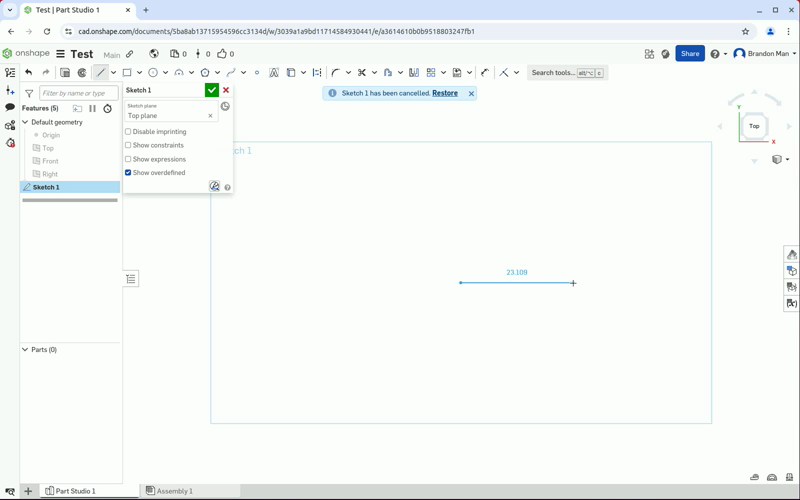
key_down(shift)
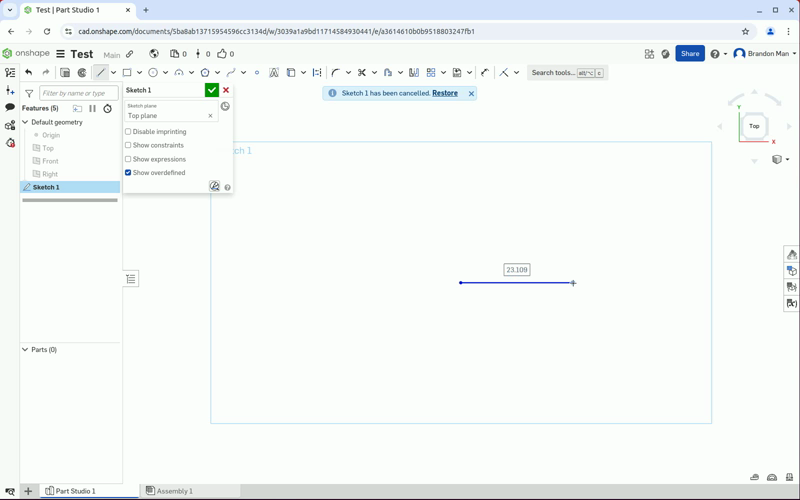
mouse_move(589, 282)
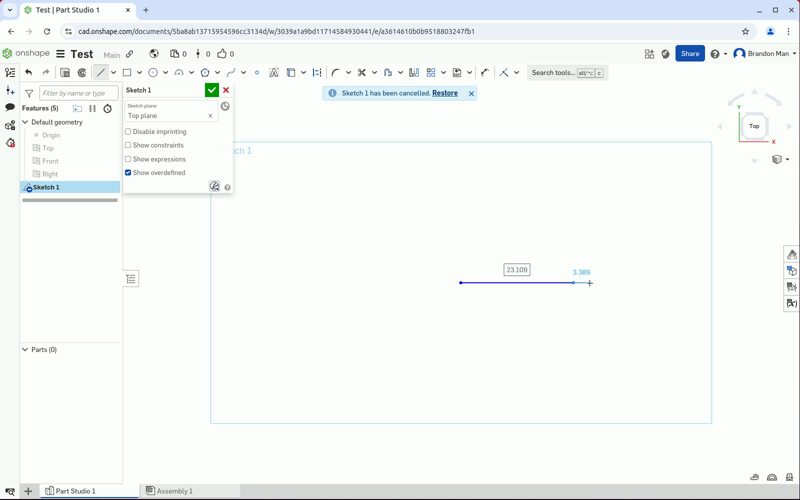
mouse_move(573, 228)
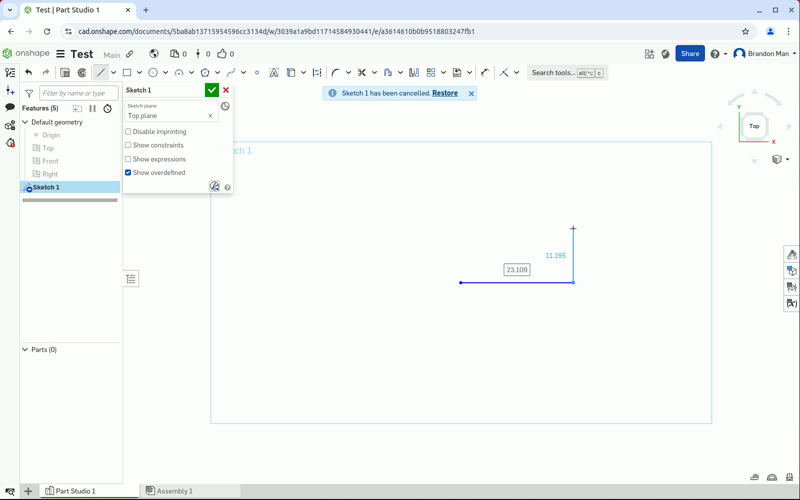
click(573, 228)
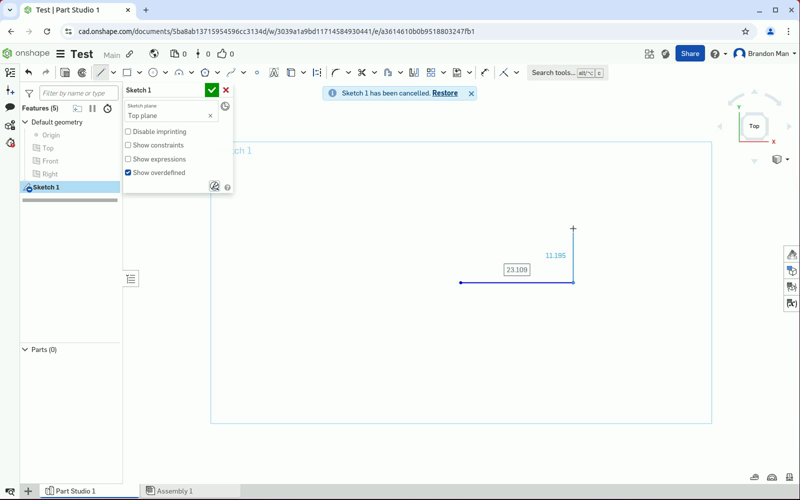
key_up(shift)
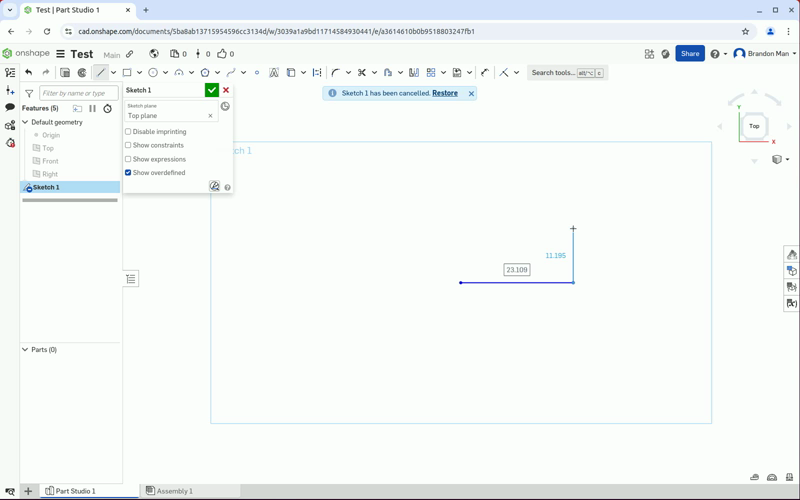
key_down(shift)
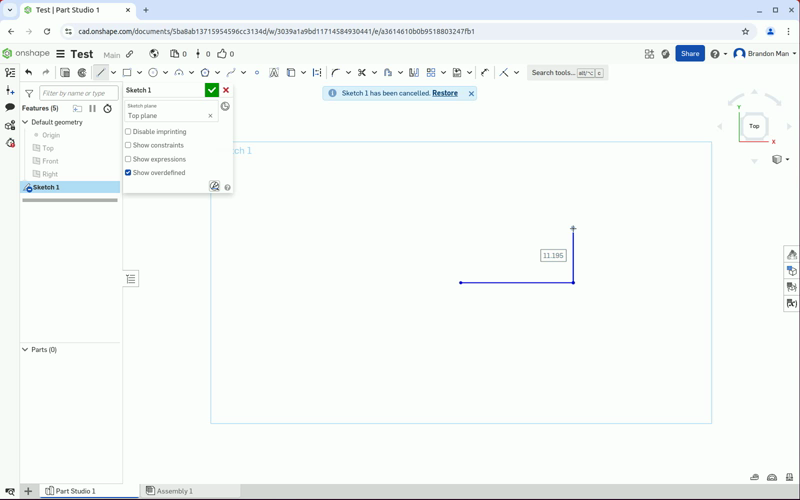
mouse_move(460, 228)
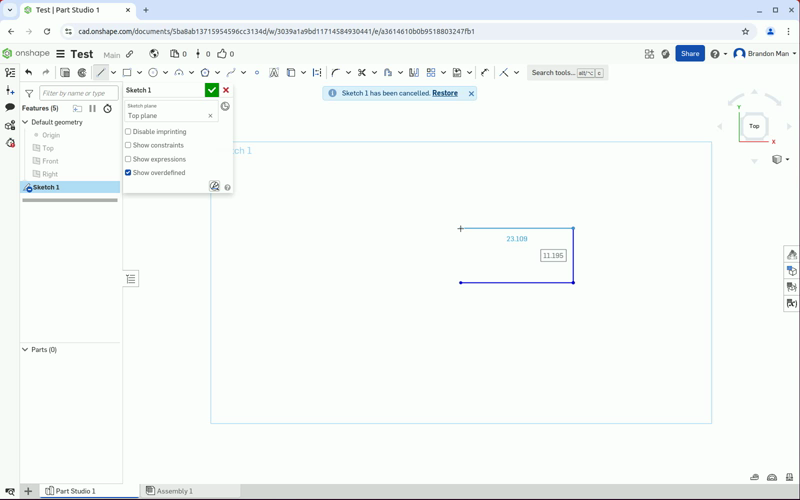
click(460, 228)
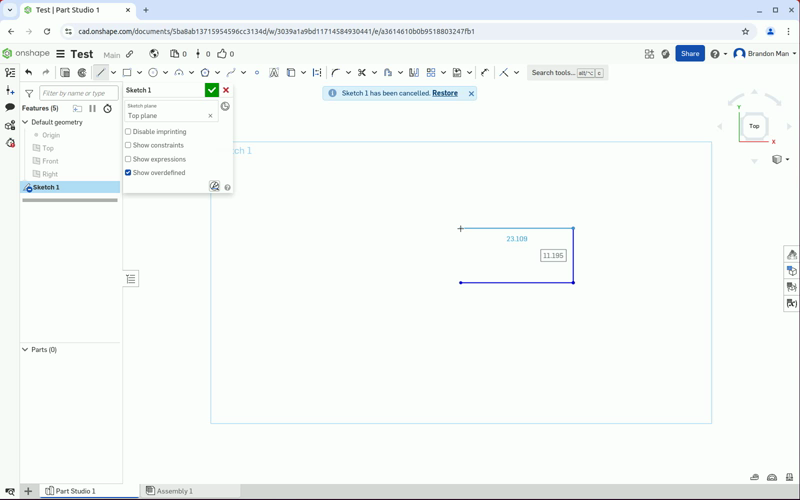
key_up(shift)
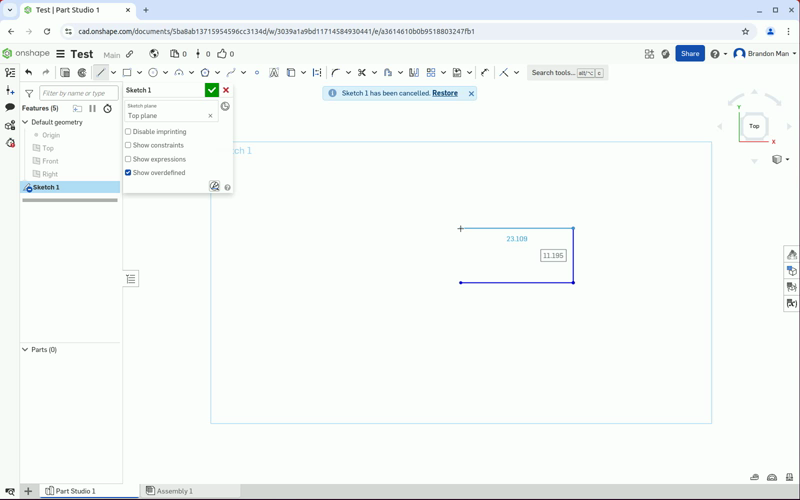
mouse_move(490, 228)
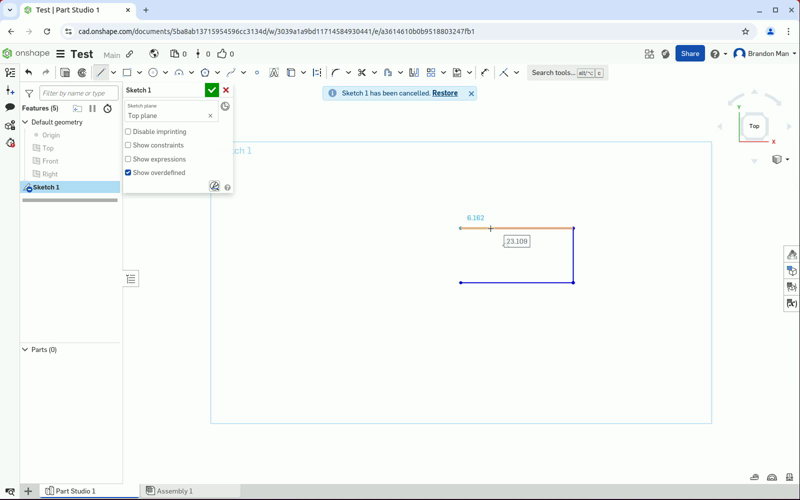
key_down(shift)
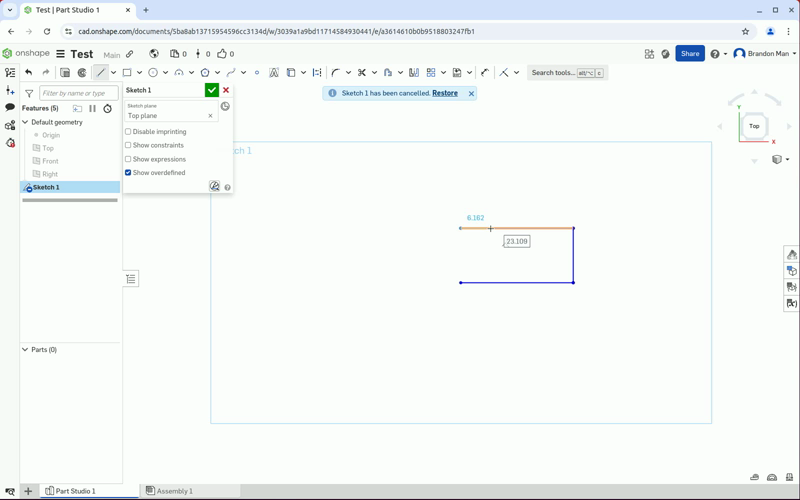
mouse_move(460, 282)
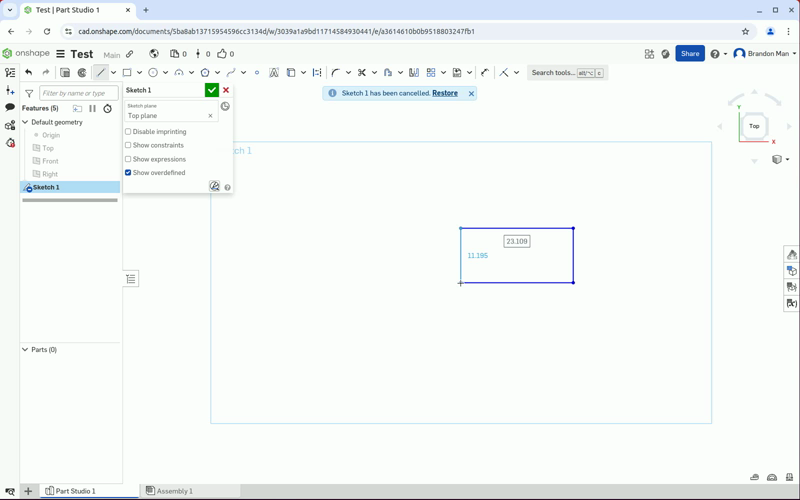
key_up(shift)
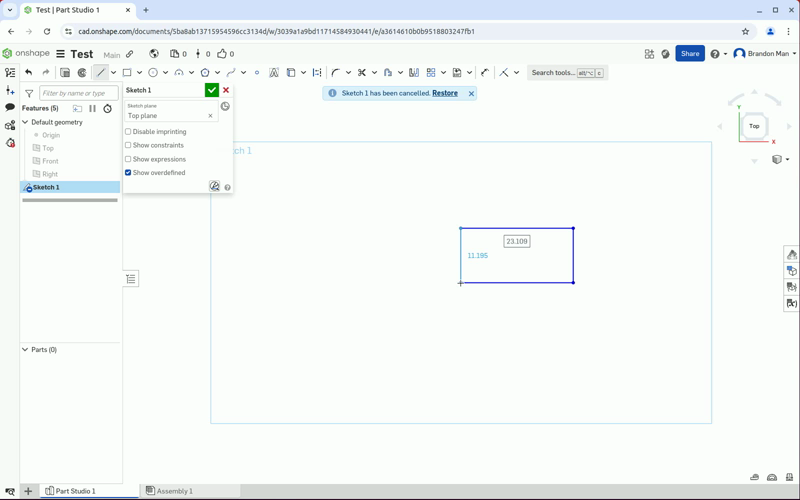
click(460, 282)
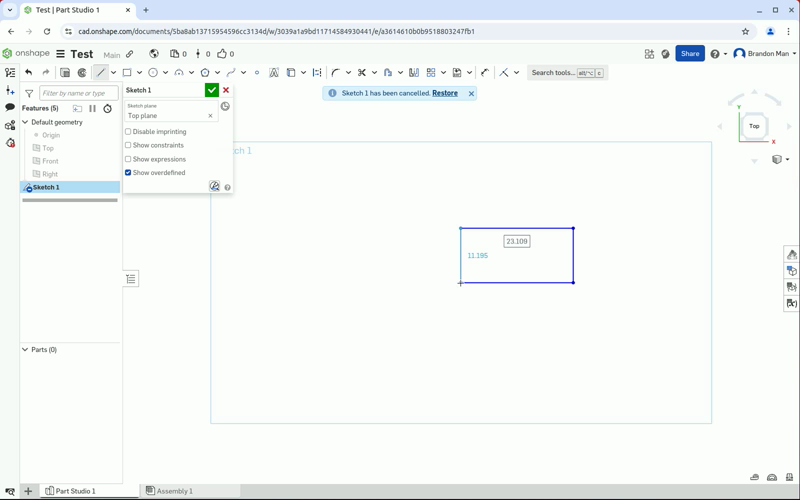
key(esc)
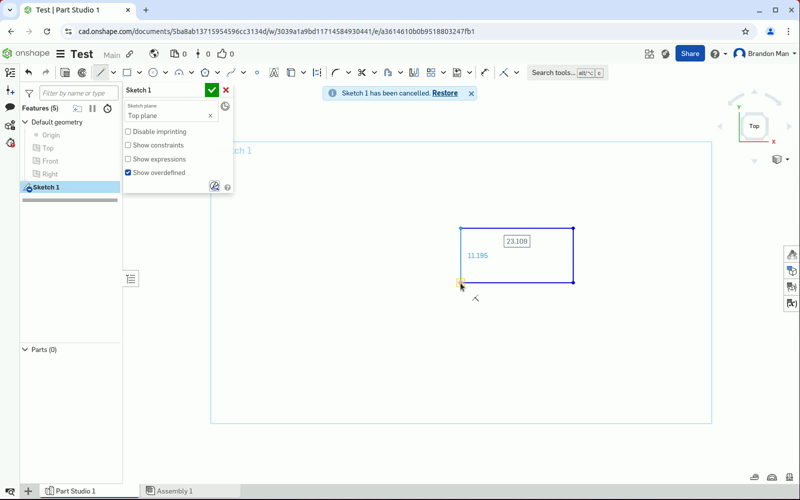
mouse_move(534, 272)
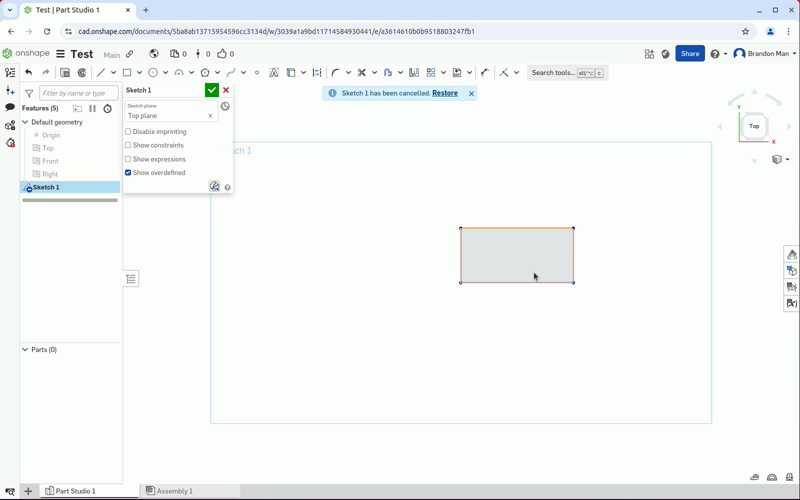
click(534, 272)
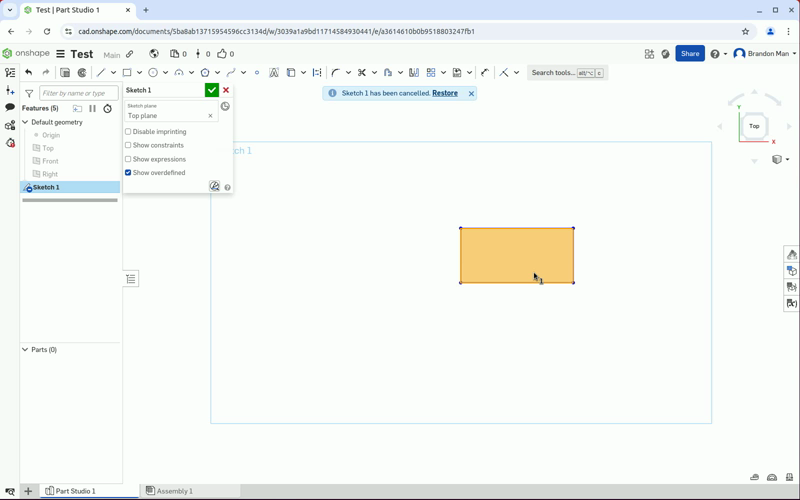
mouse_move(73, 352)
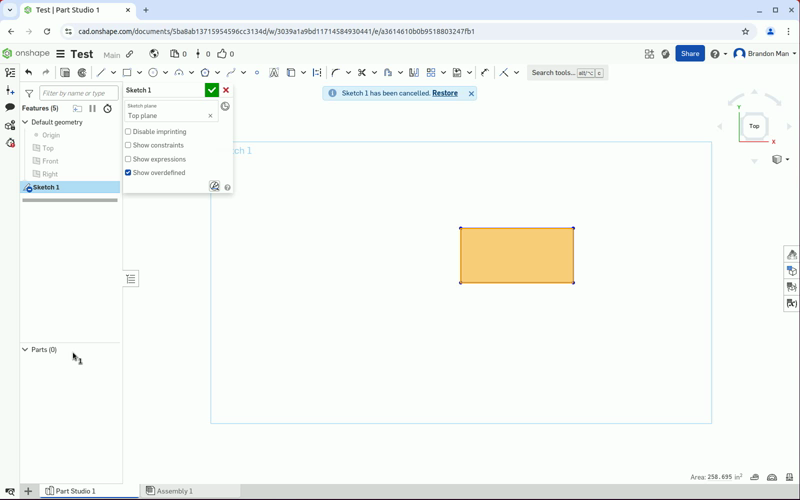
key(shift+y)
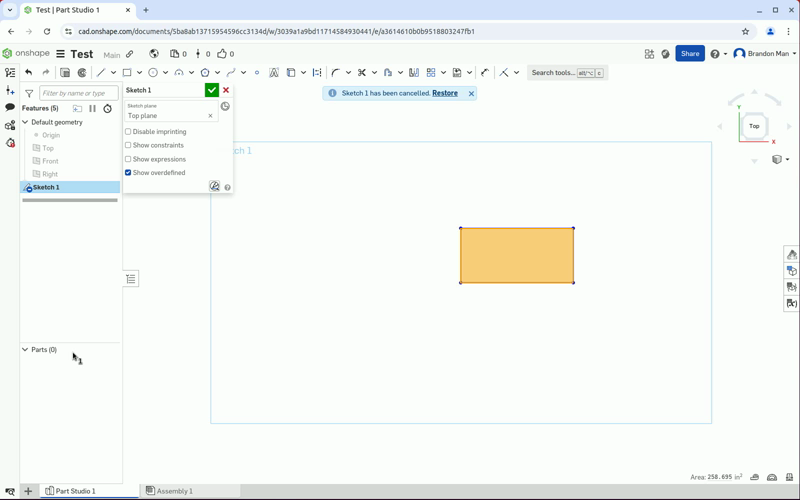
key(shift+e)
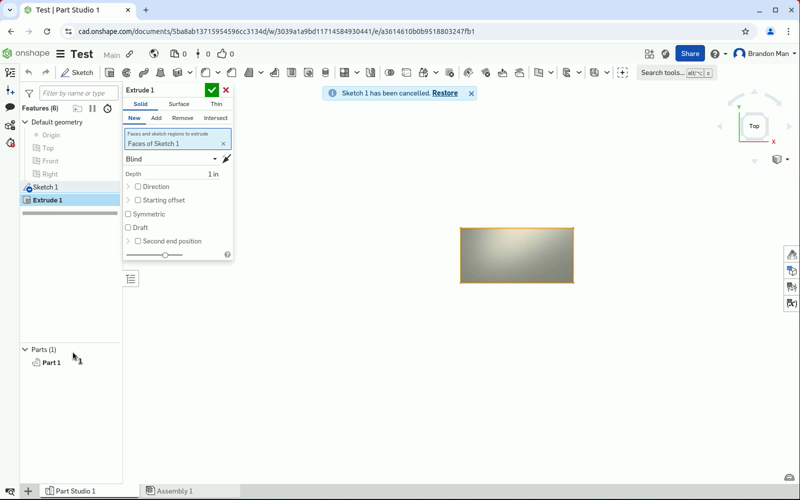
mouse_move(143, 106)
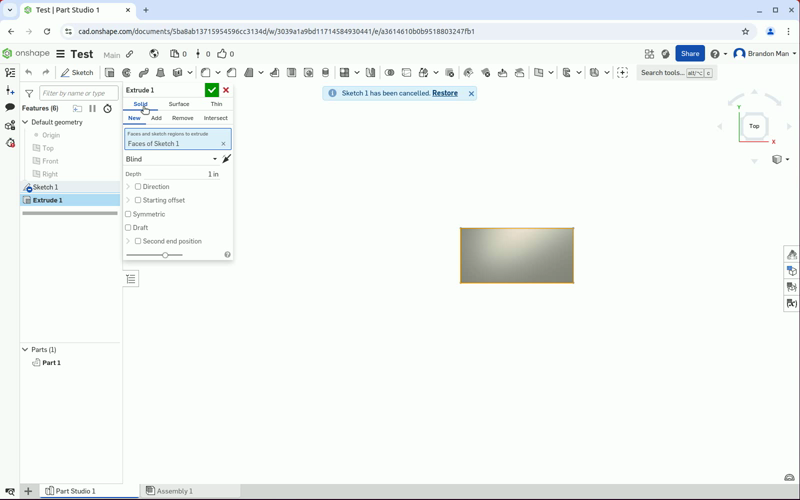
click(143, 106)
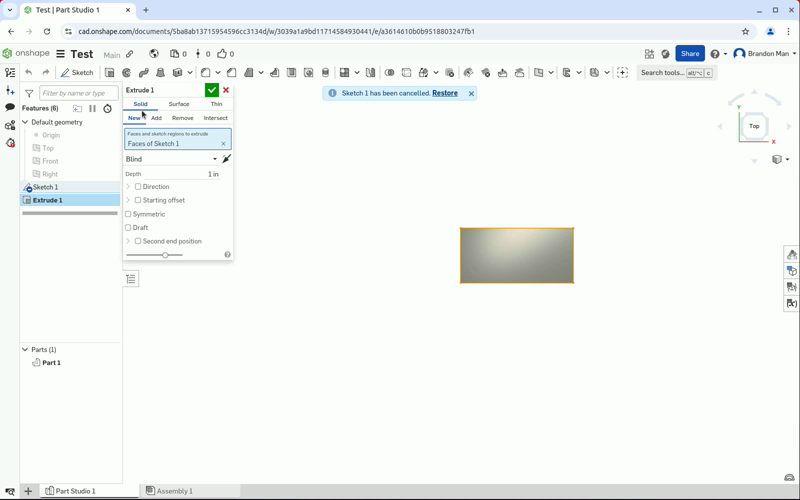
mouse_move(137, 120)
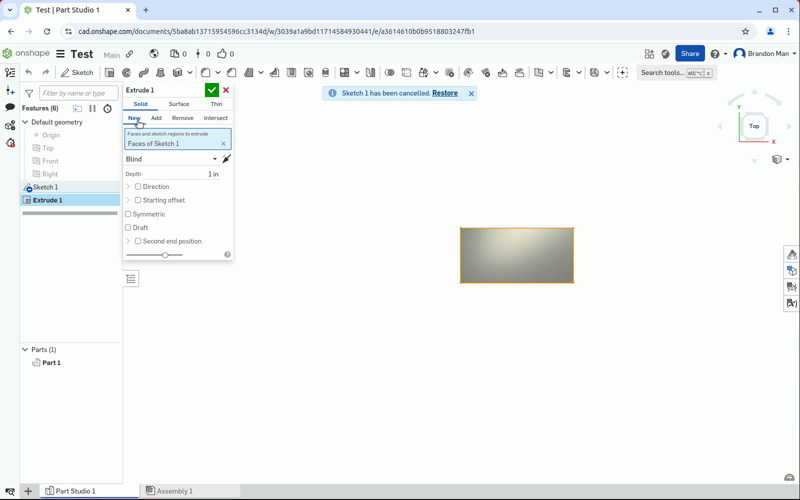
click(137, 120)
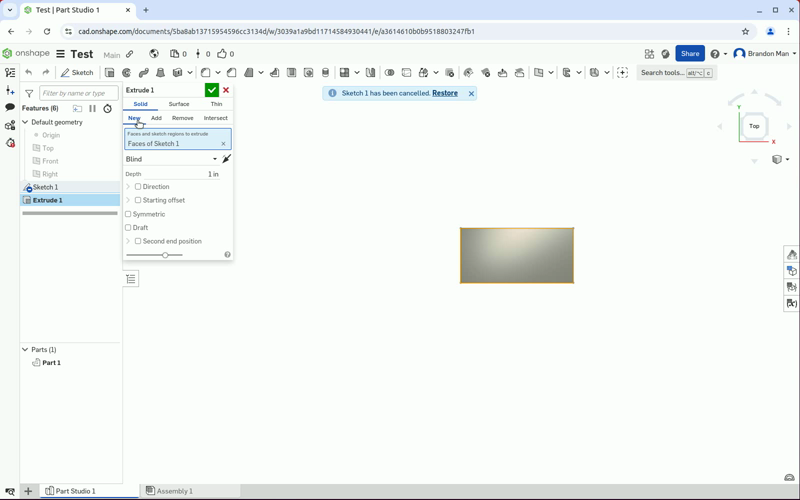
key(tab, 4)
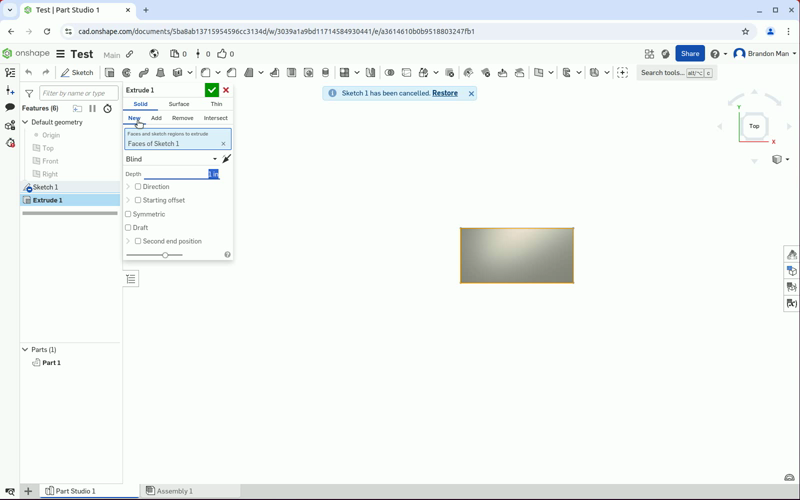
text(1.204)
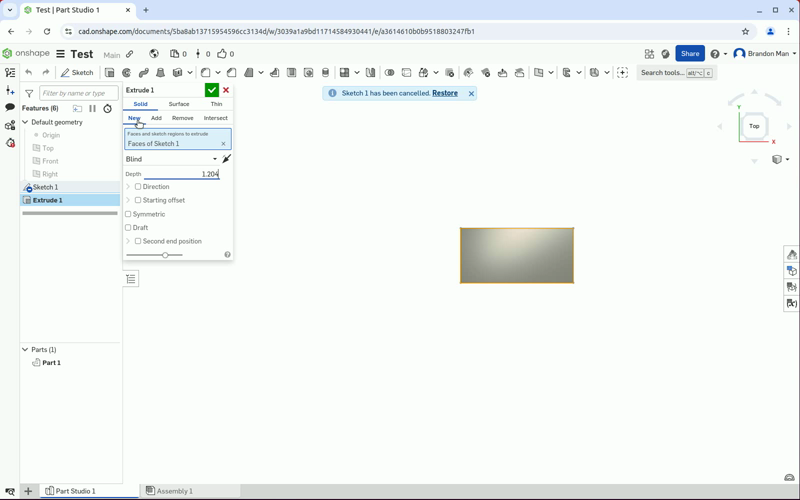
key(enter)
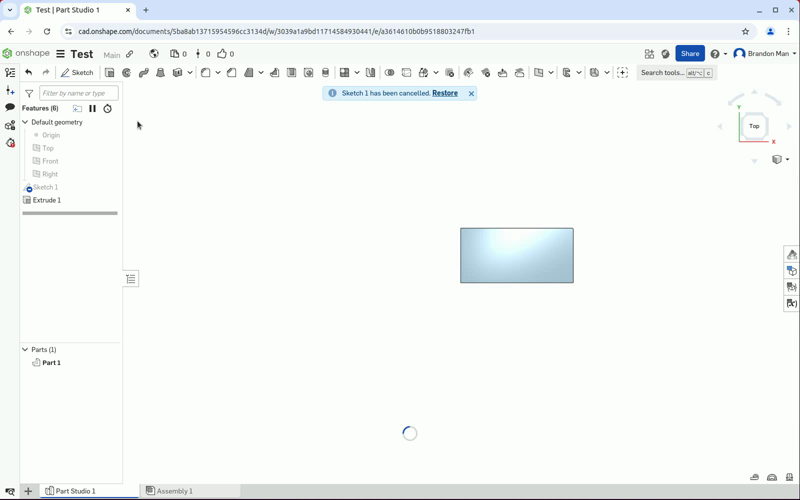
key(shift+h)
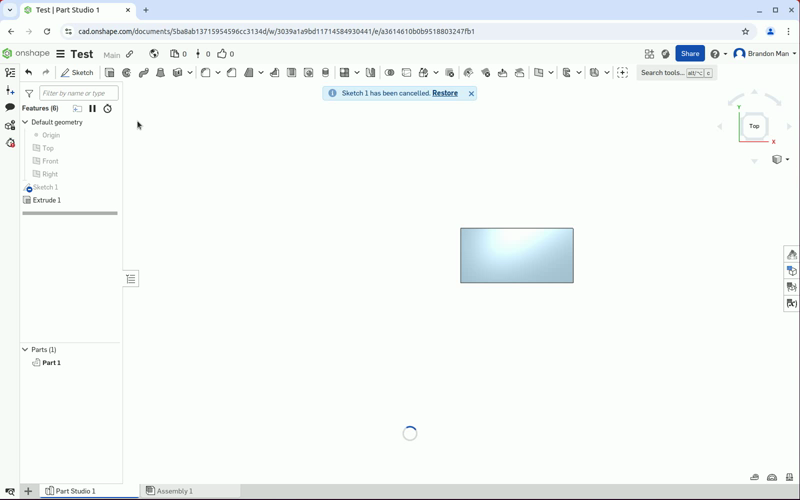
key(shift+h)
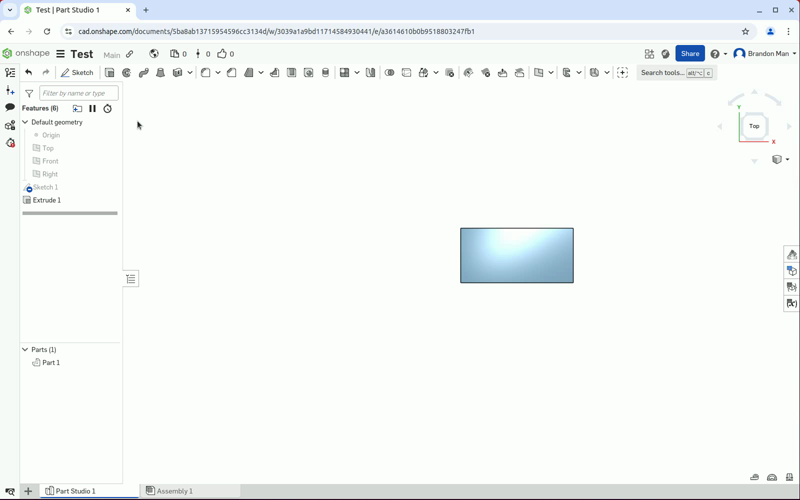
mouse_move(73, 189)
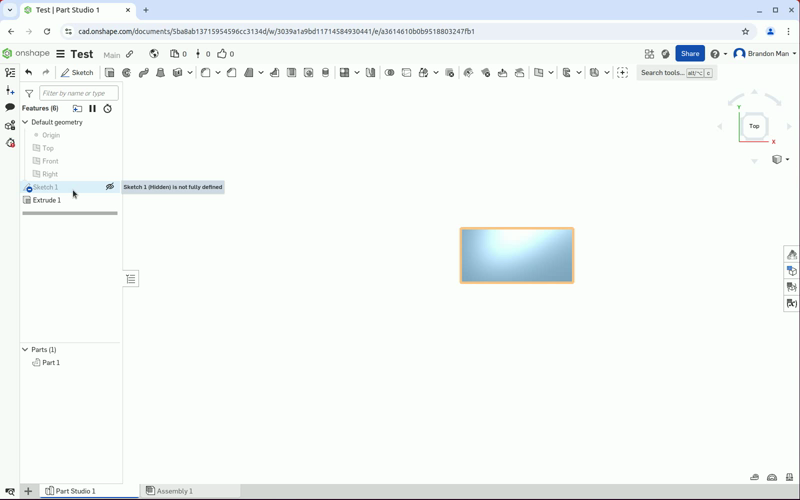
click(73, 189)
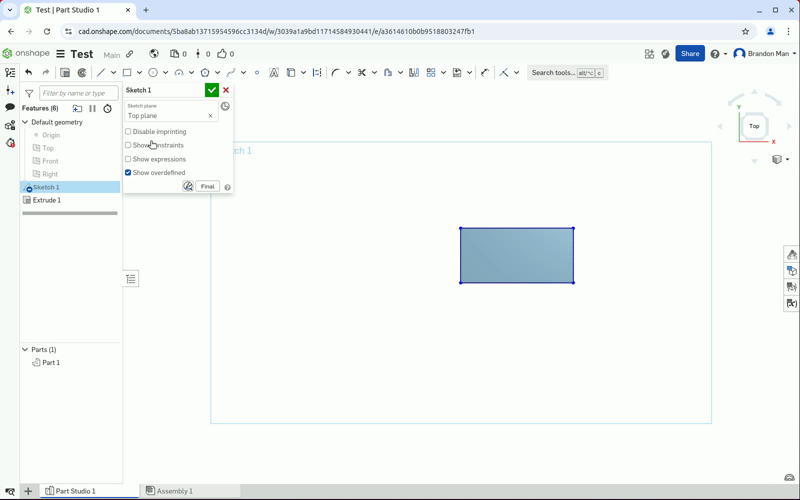
mouse_move(229, 92)
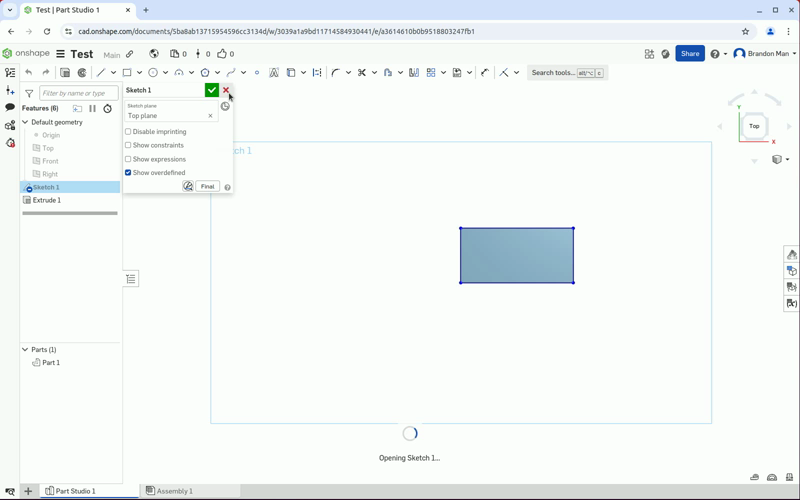
click(229, 92)
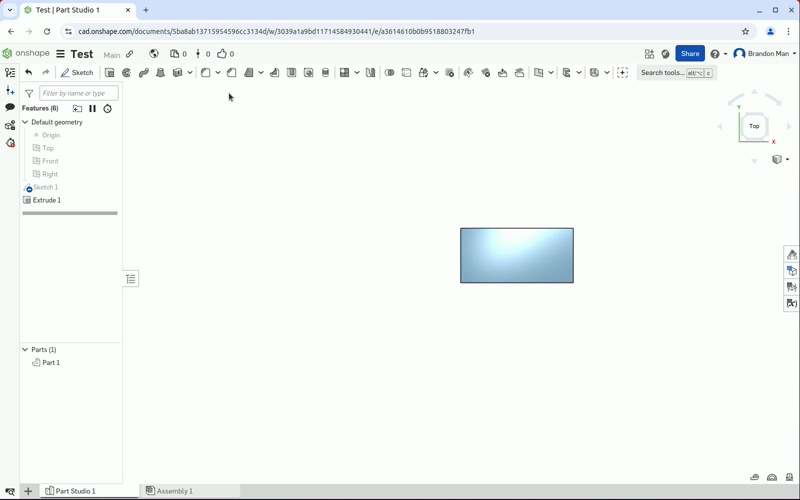
mouse_move(73, 352)
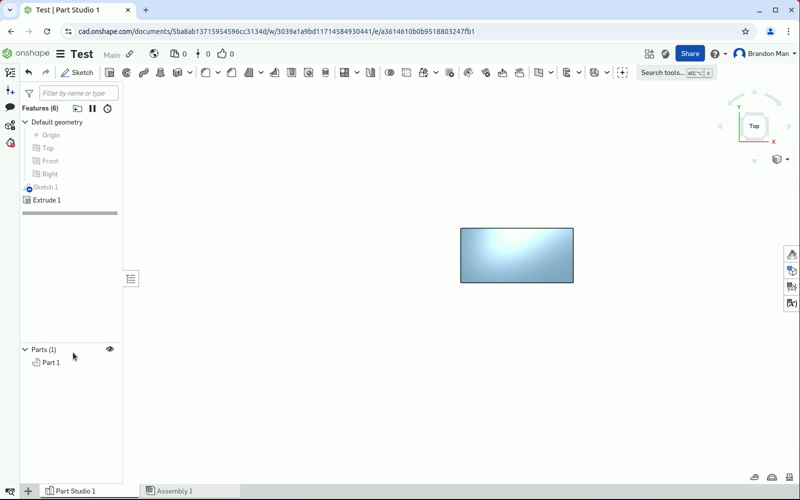
key(y)
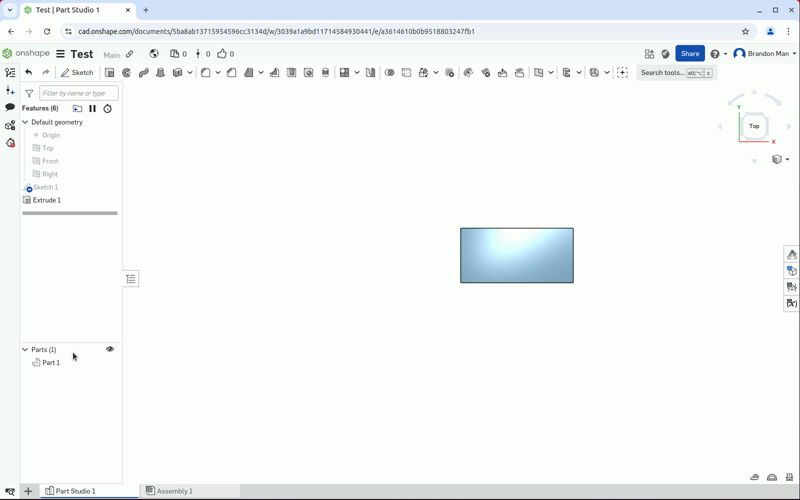
key(shift+p)
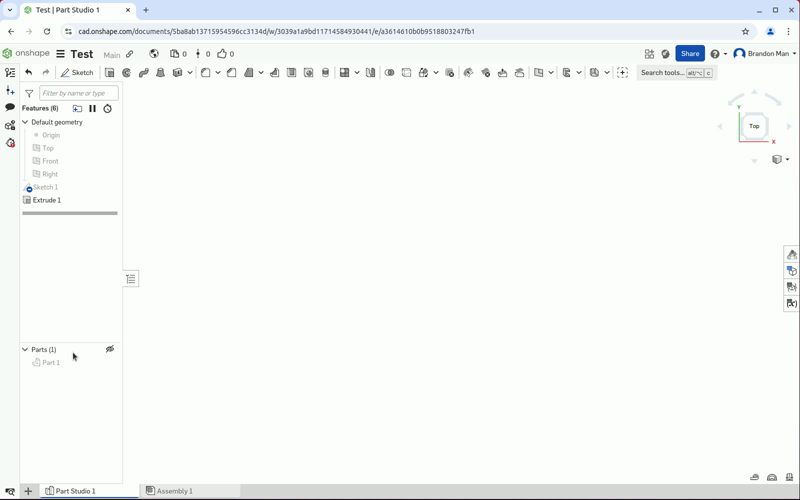
key(space)
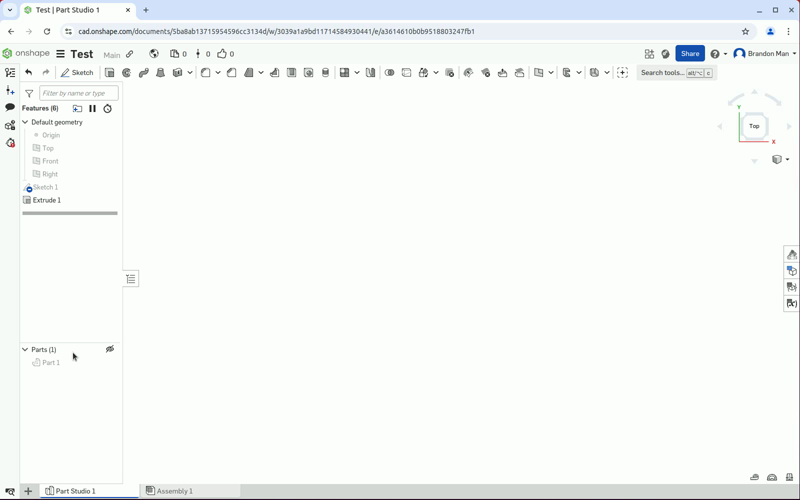
key_down(shift)
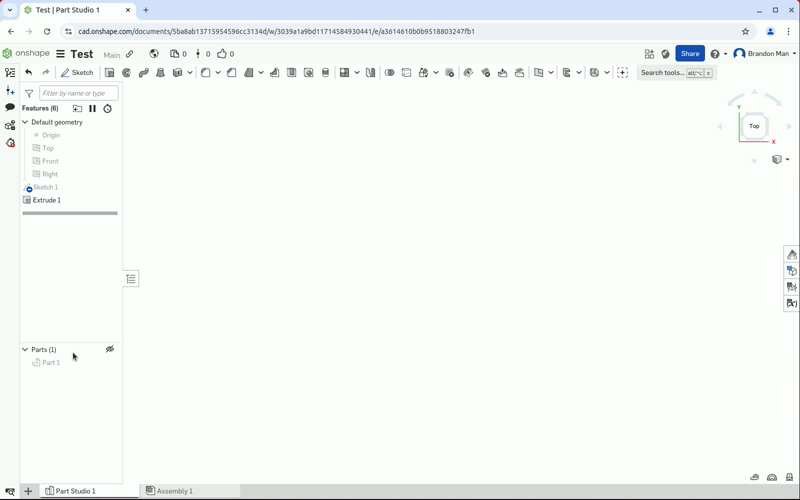
key(up)
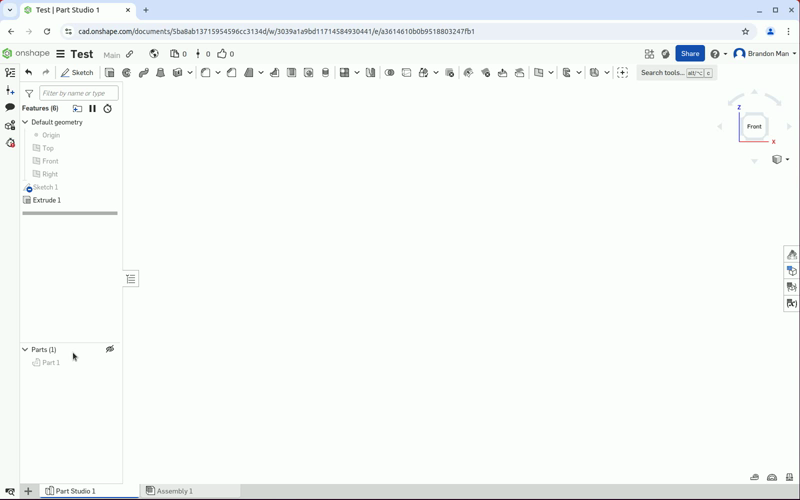
key_up(shift)
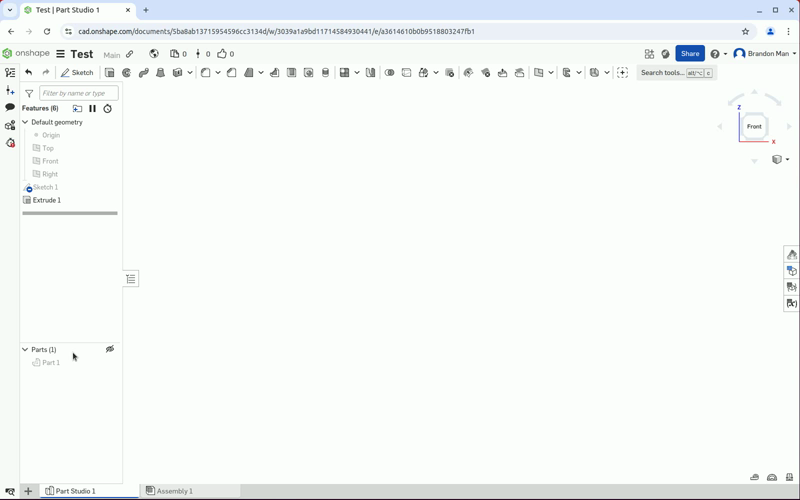
key(space)
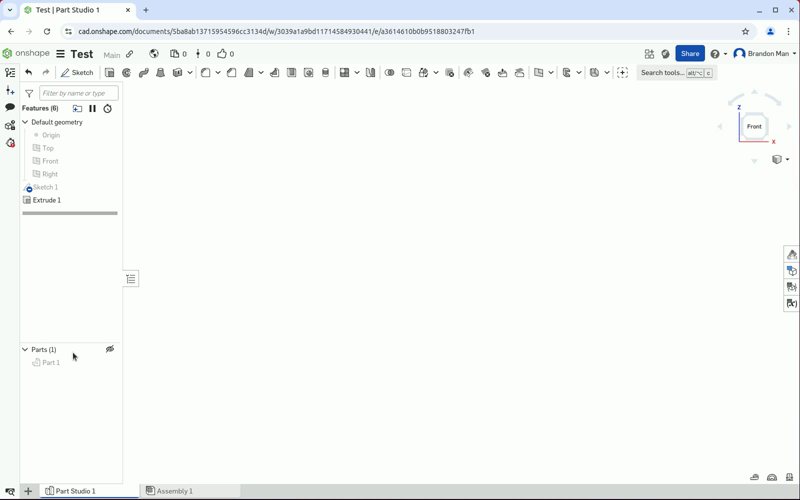
key_down(shift)
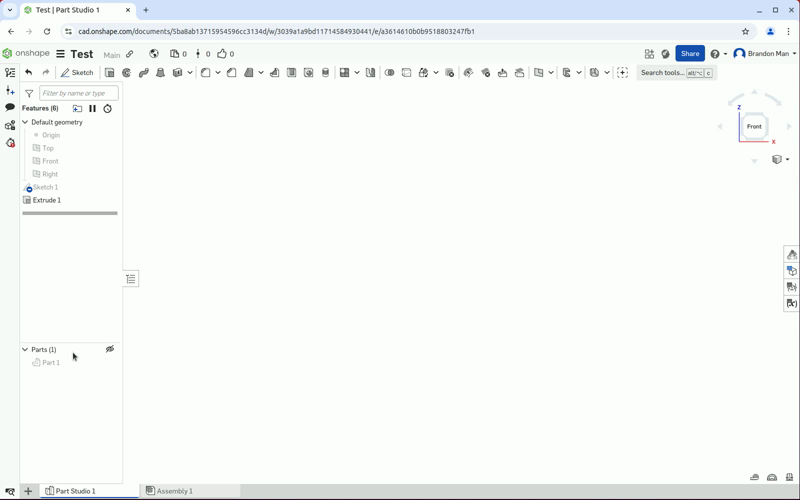
key(left)
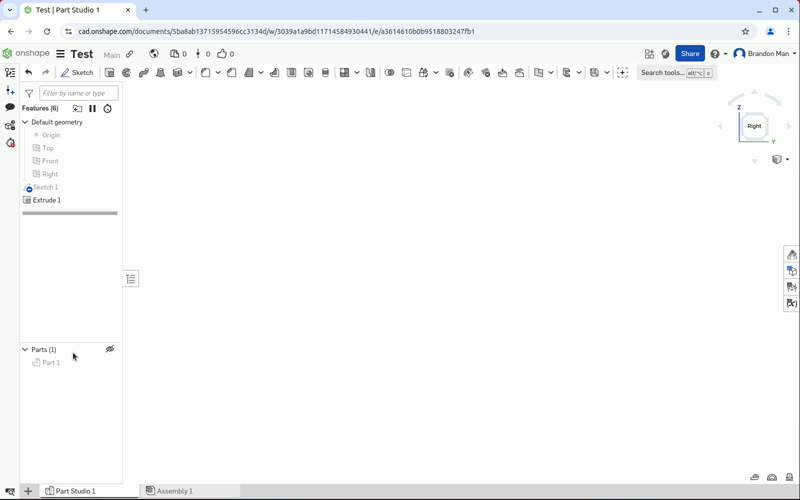
key_up(shift)
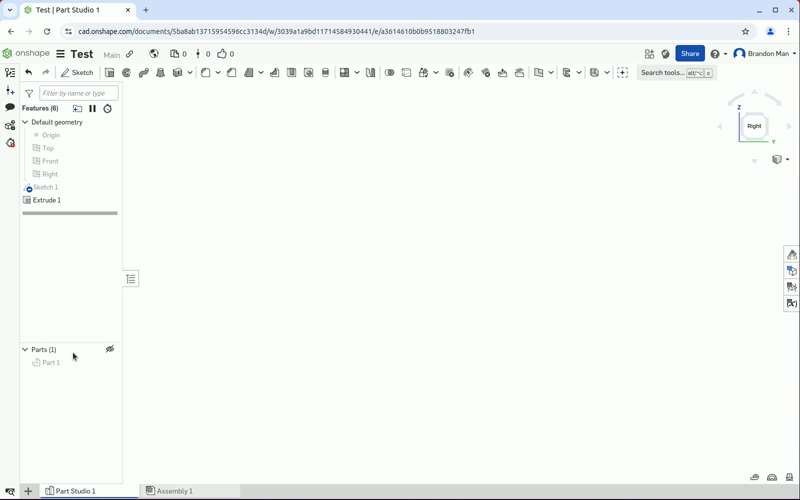
mouse_move(73, 352)
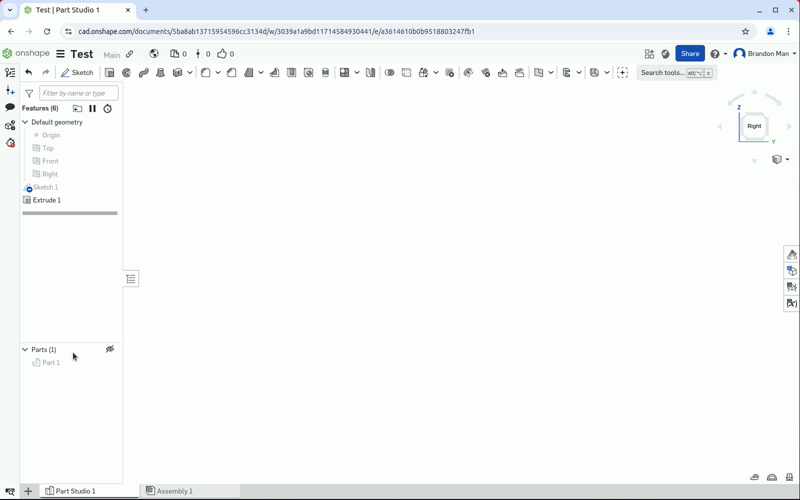
key(shift+y)
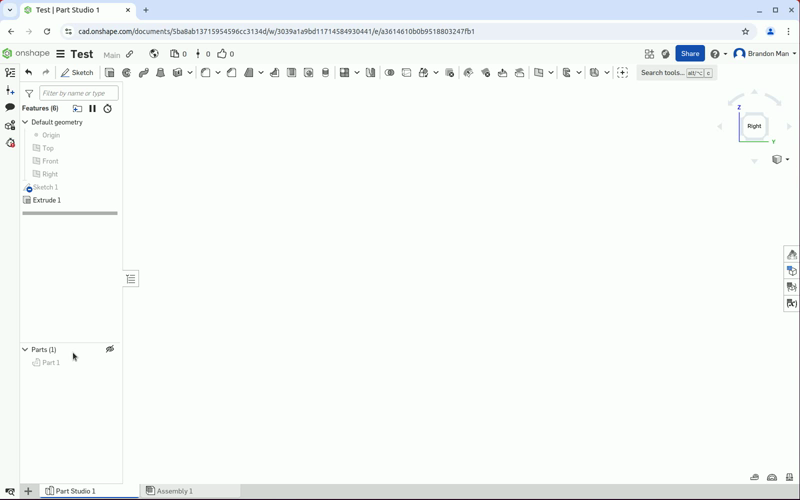
key(shift+s)
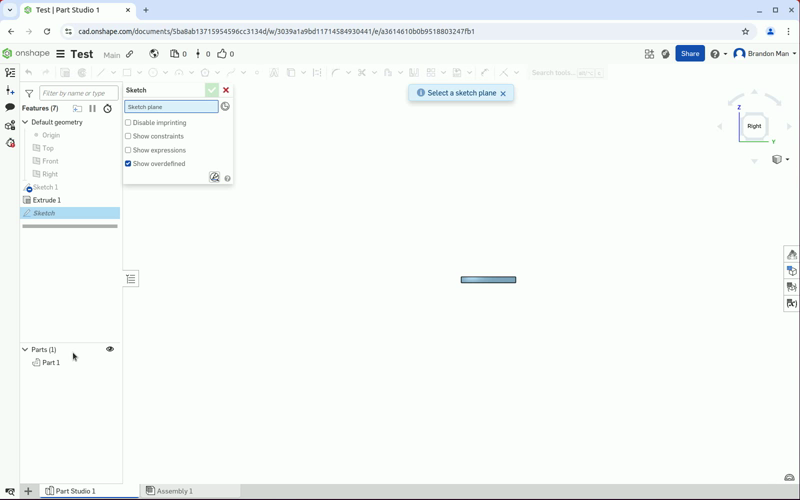
mouse_move(73, 176)
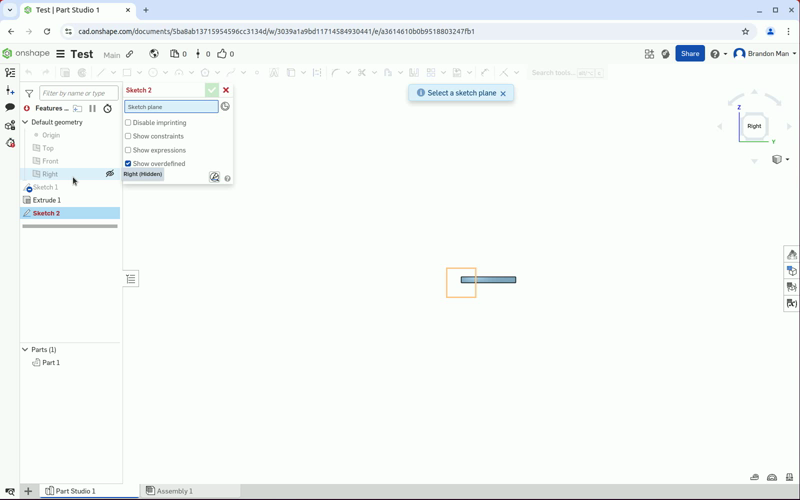
click(73, 176)
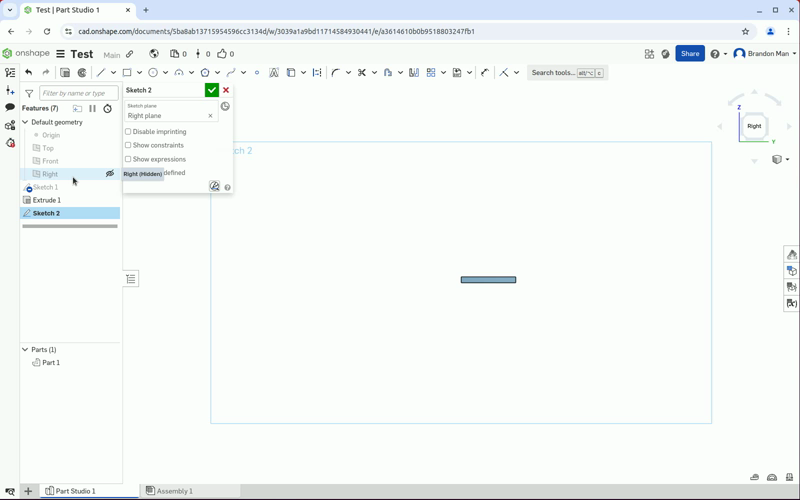
mouse_move(73, 352)
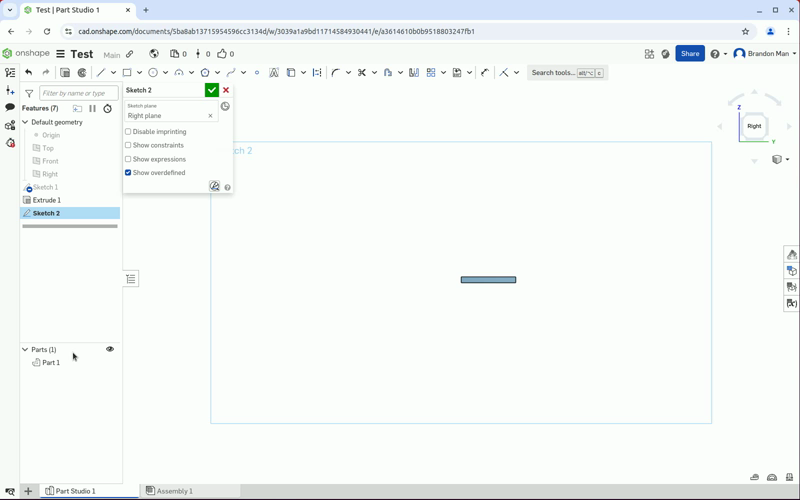
key(y)
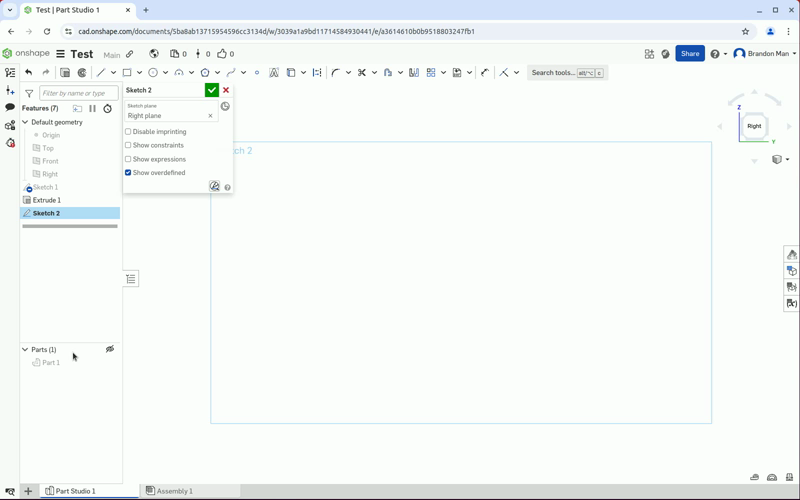
key(l)
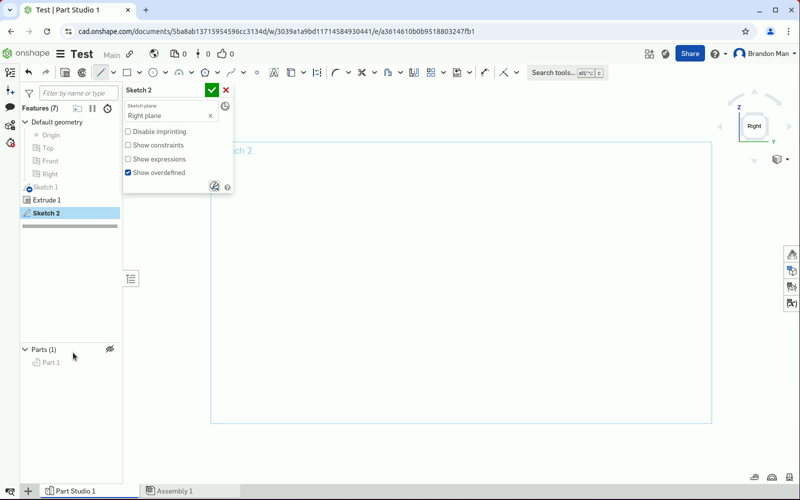
key_down(shift)
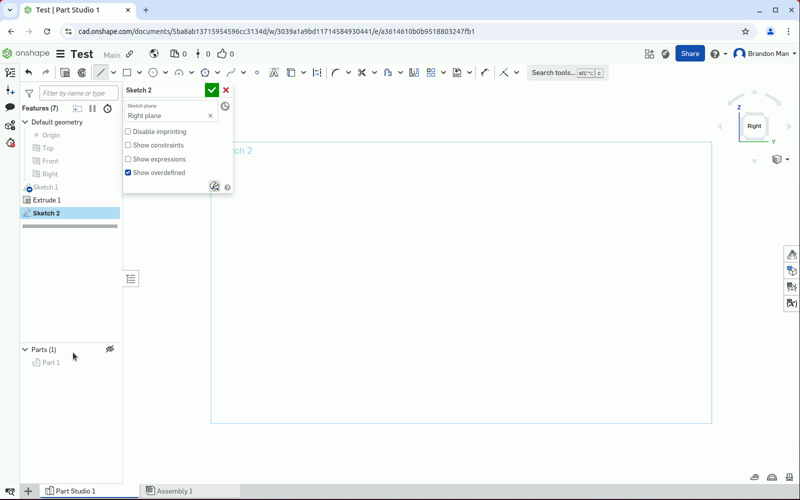
mouse_move(460, 282)
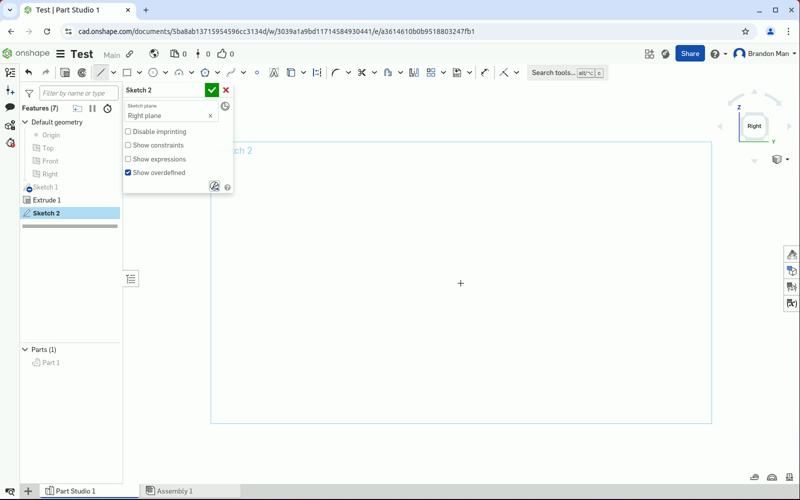
click(460, 282)
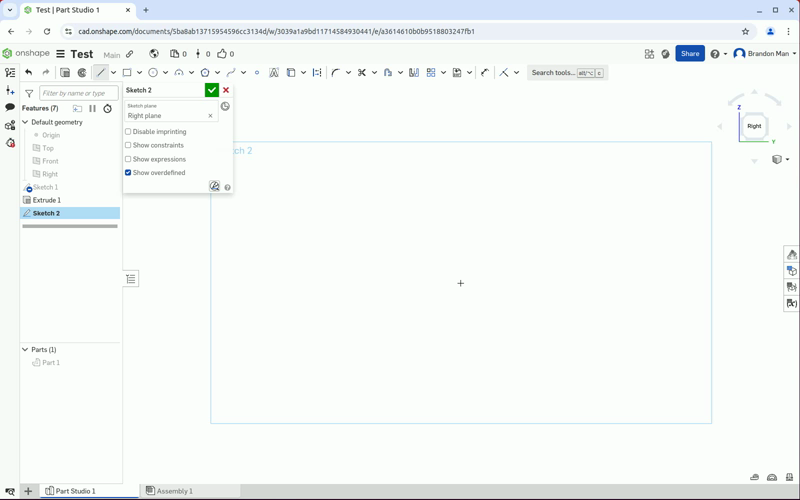
key_up(shift)
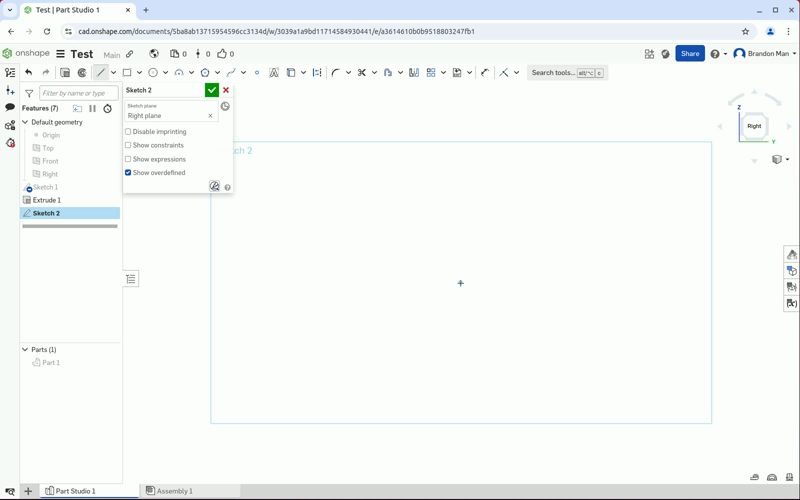
key_down(shift)
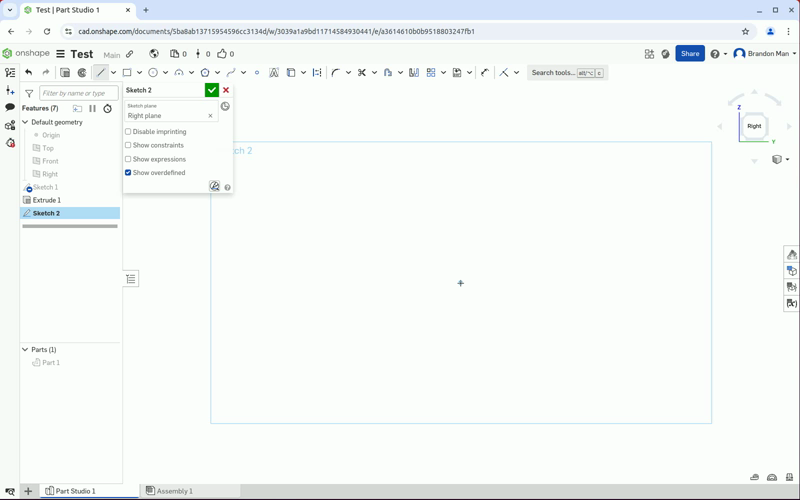
mouse_move(490, 282)
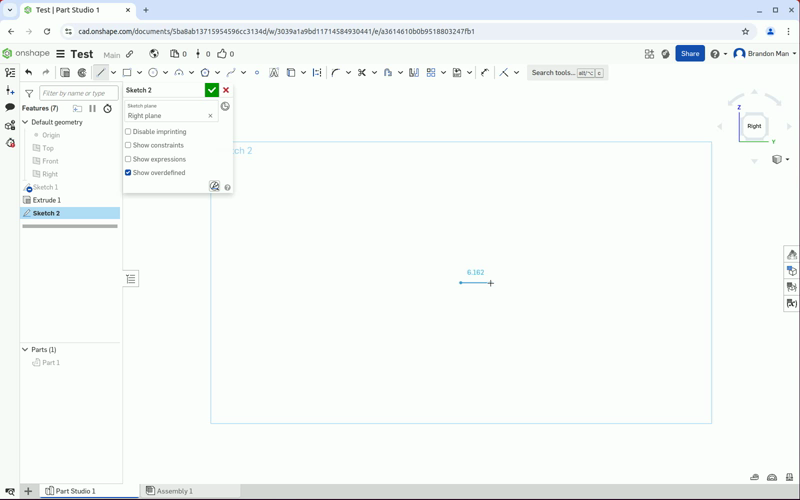
mouse_move(471, 321)
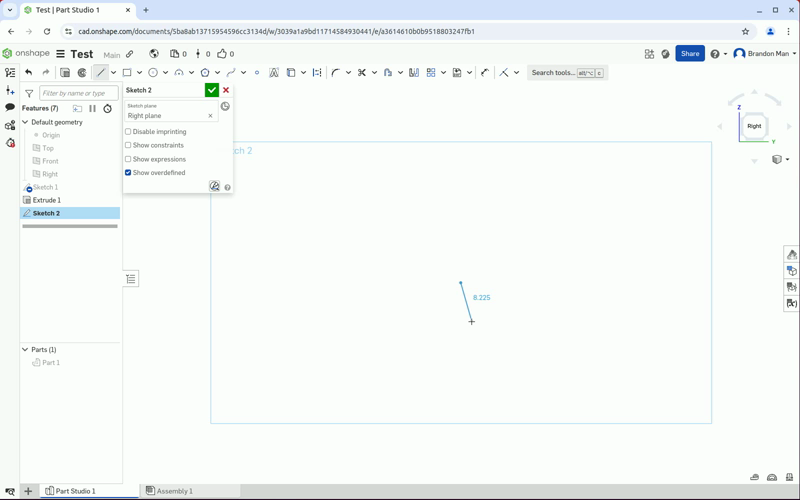
click(471, 321)
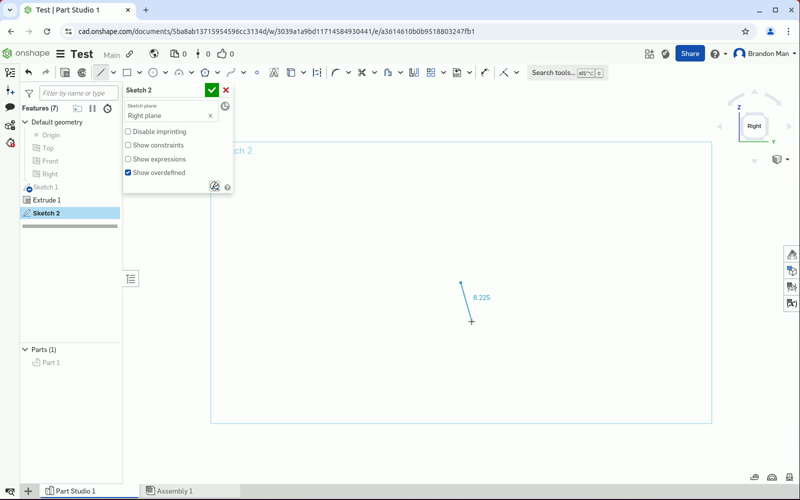
key_up(shift)
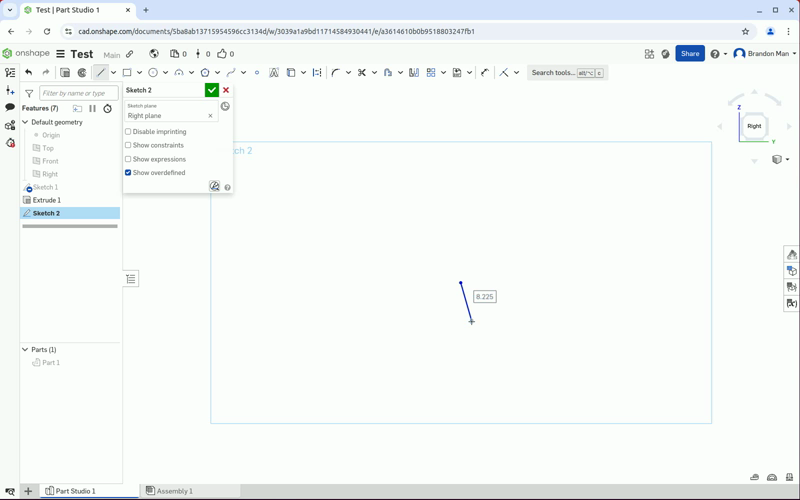
key_down(shift)
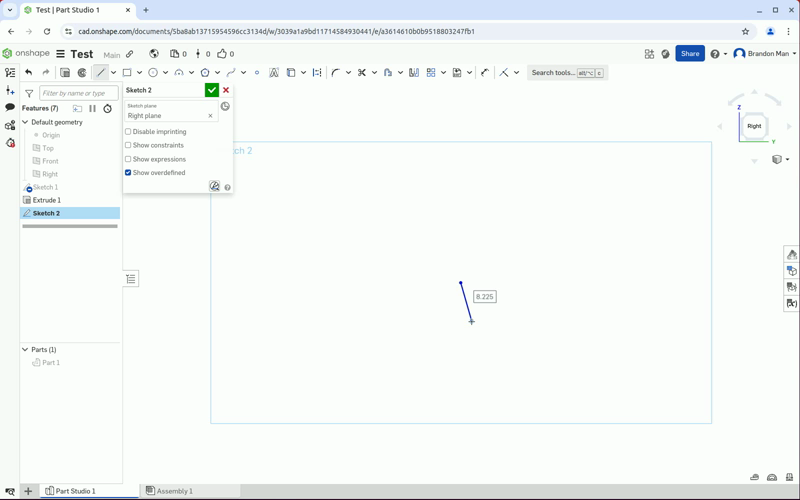
mouse_move(501, 321)
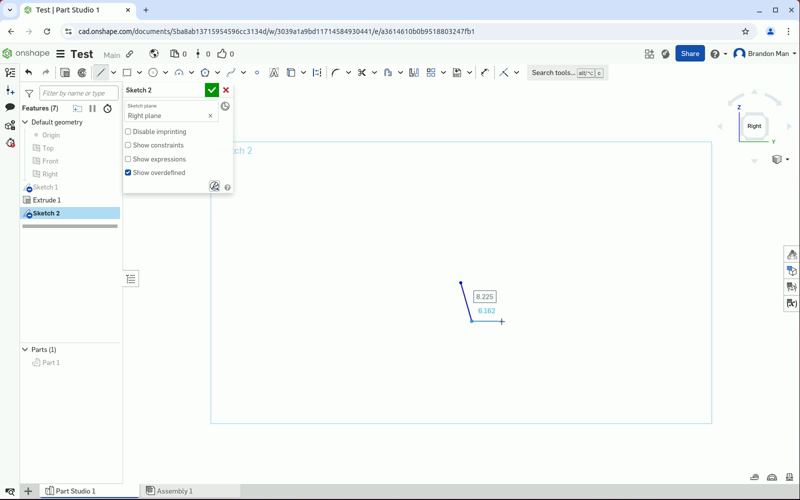
mouse_move(488, 321)
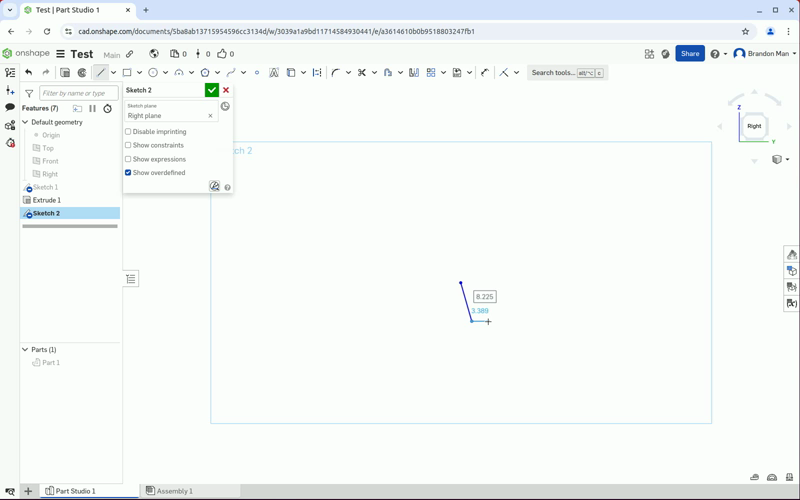
click(488, 321)
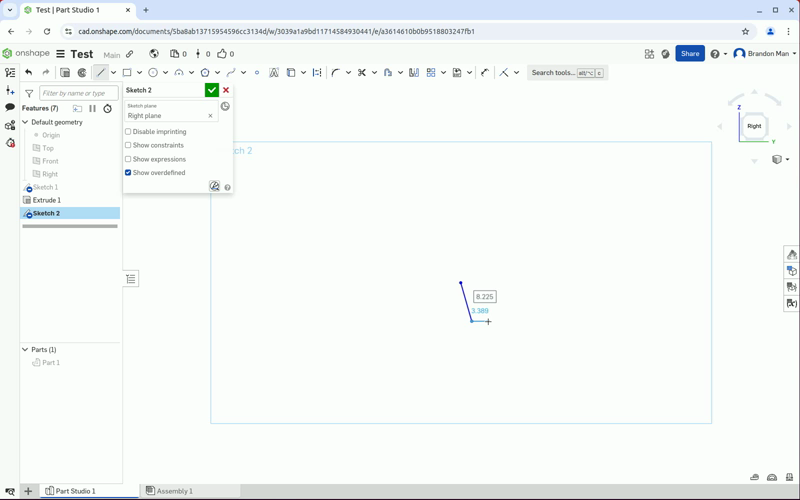
key_up(shift)
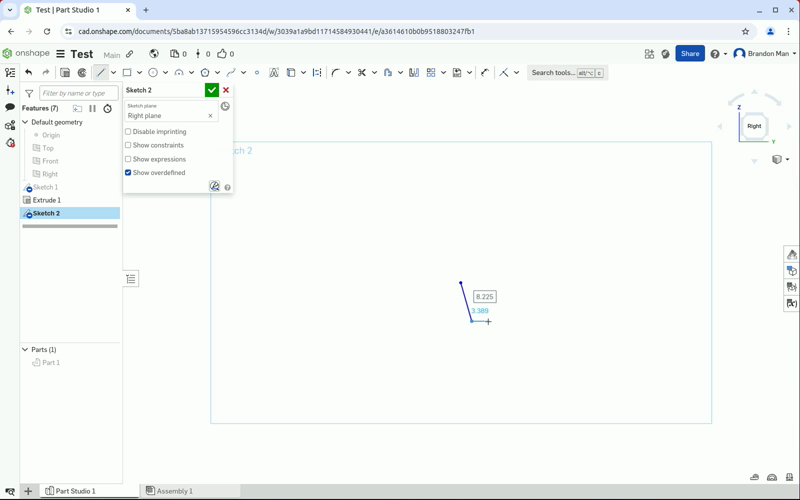
key_down(shift)
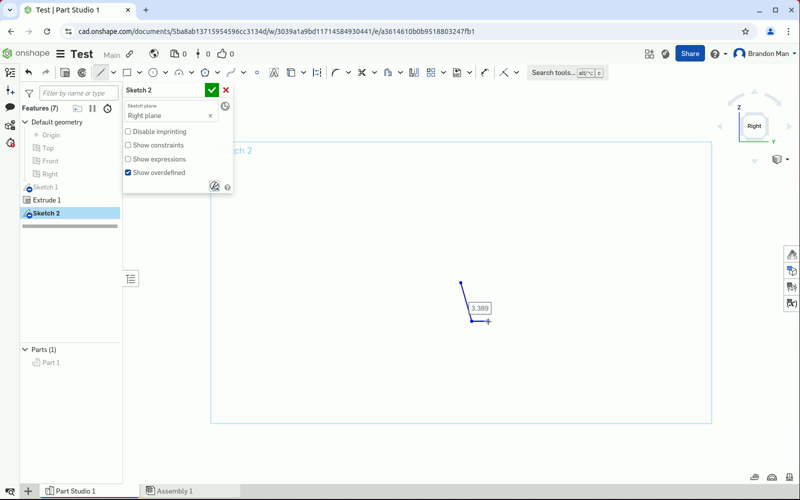
mouse_move(518, 321)
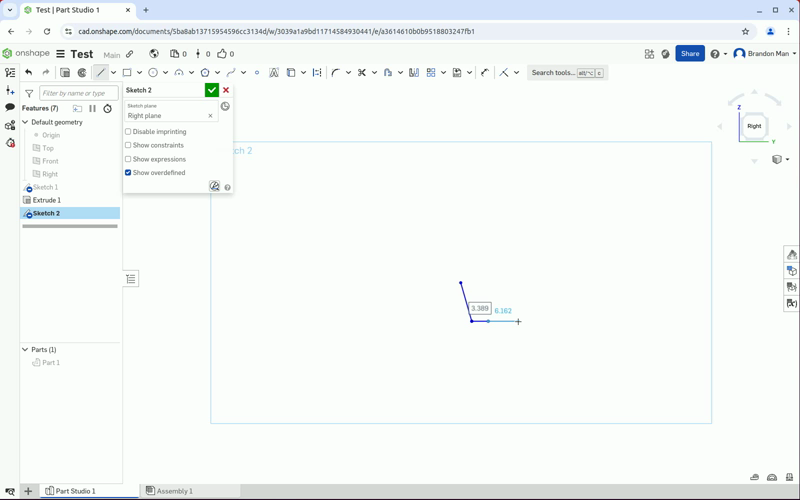
mouse_move(504, 321)
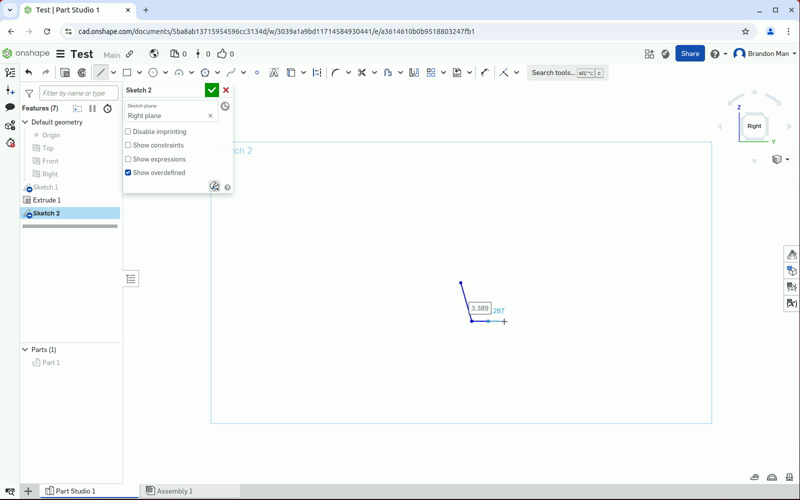
click(504, 321)
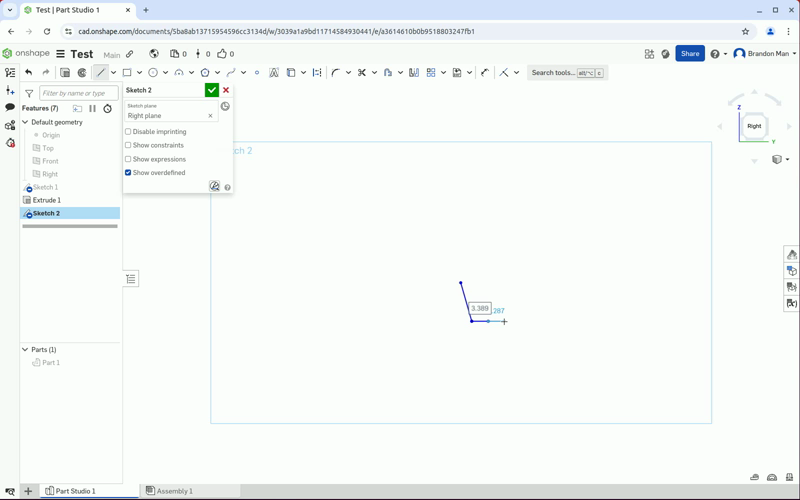
key_up(shift)
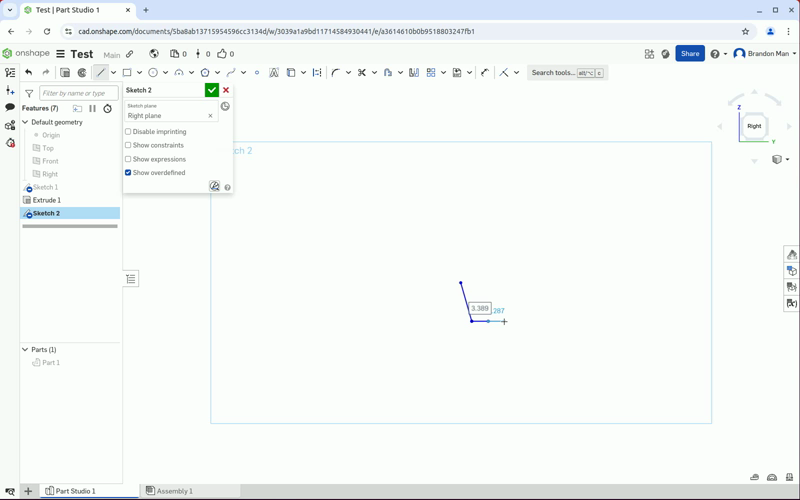
key_down(shift)
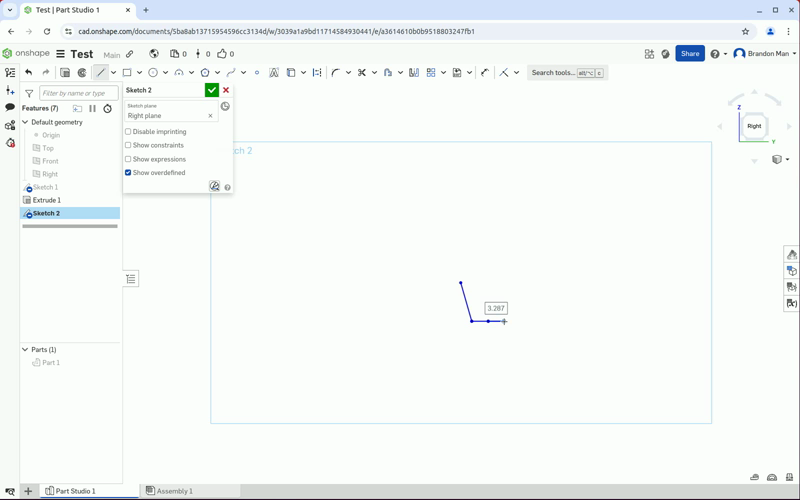
mouse_move(534, 321)
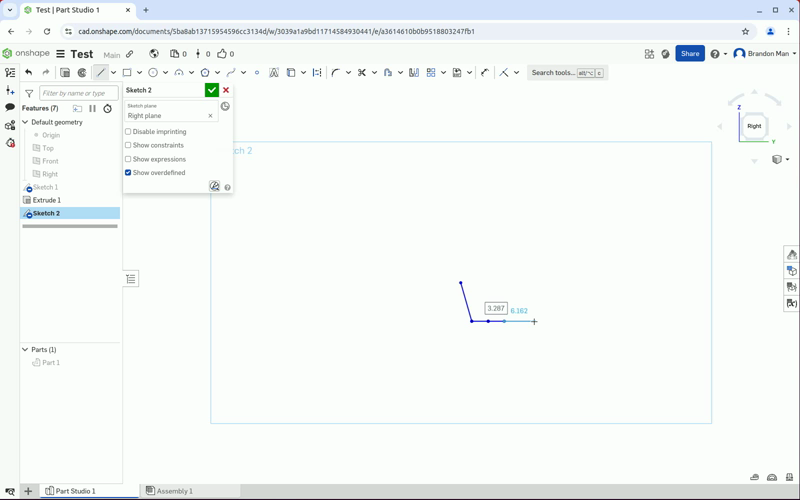
mouse_move(515, 282)
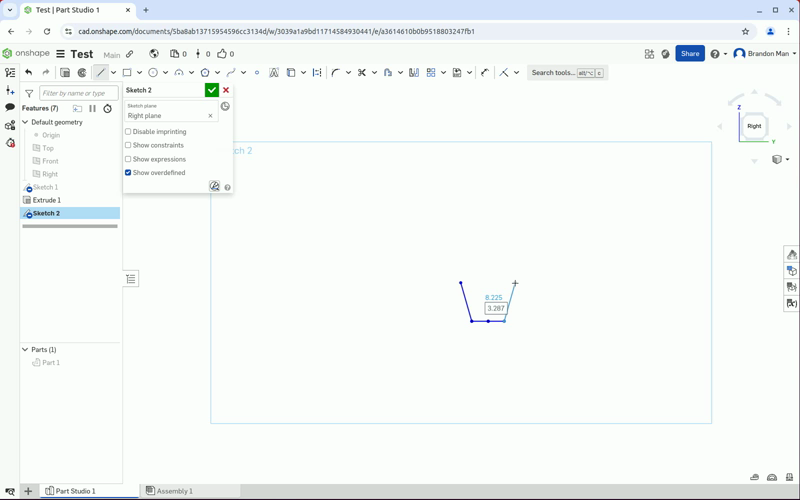
click(515, 282)
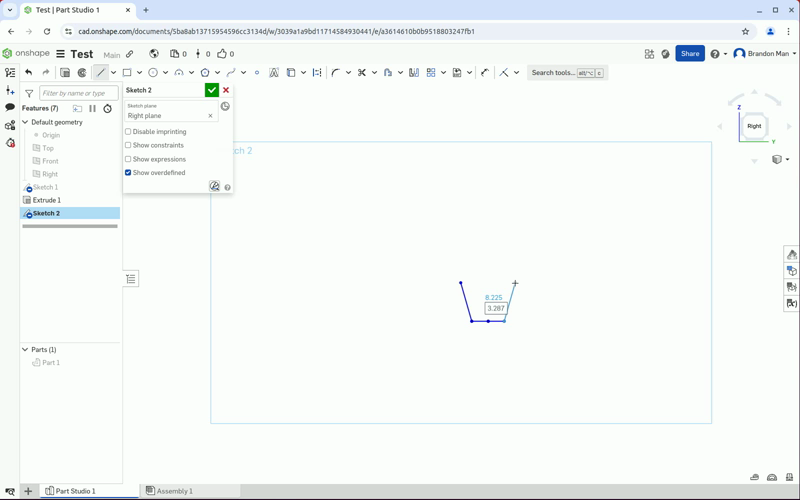
key_up(shift)
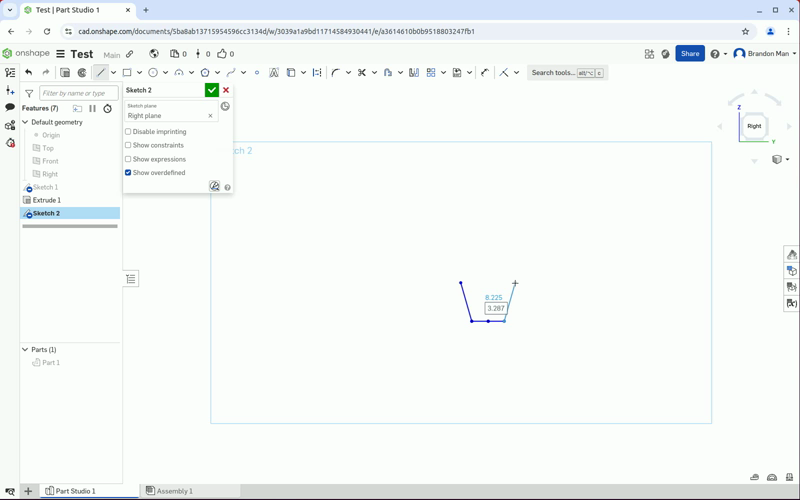
mouse_move(545, 282)
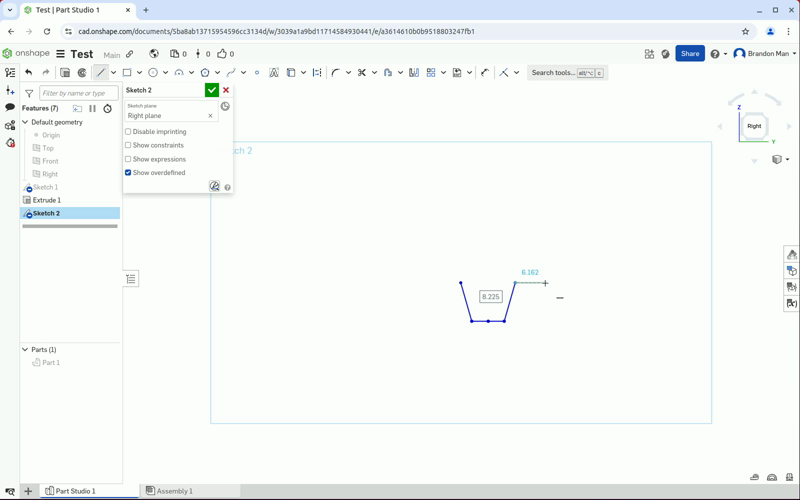
key_down(shift)
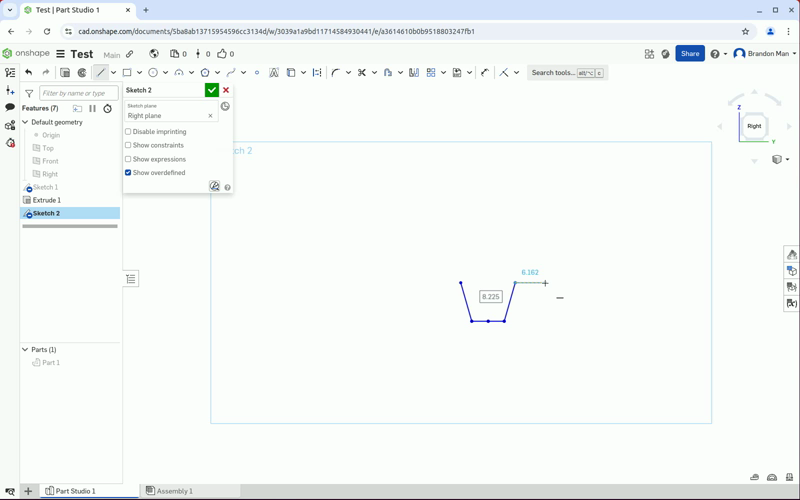
mouse_move(460, 282)
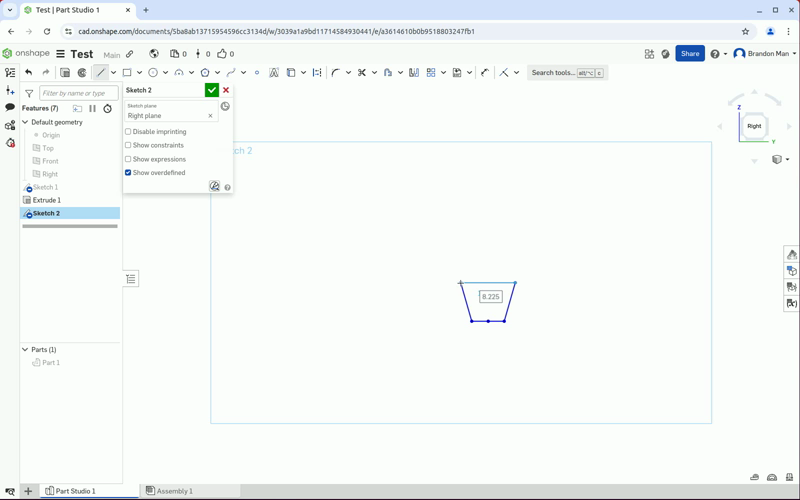
key_up(shift)
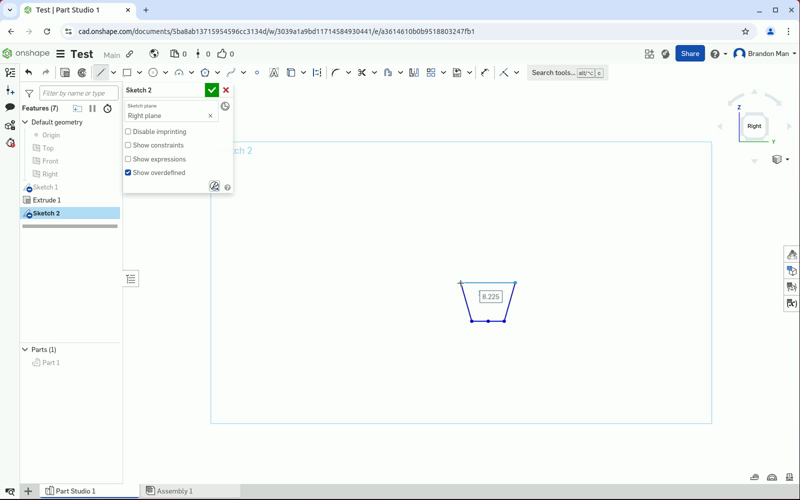
click(460, 282)
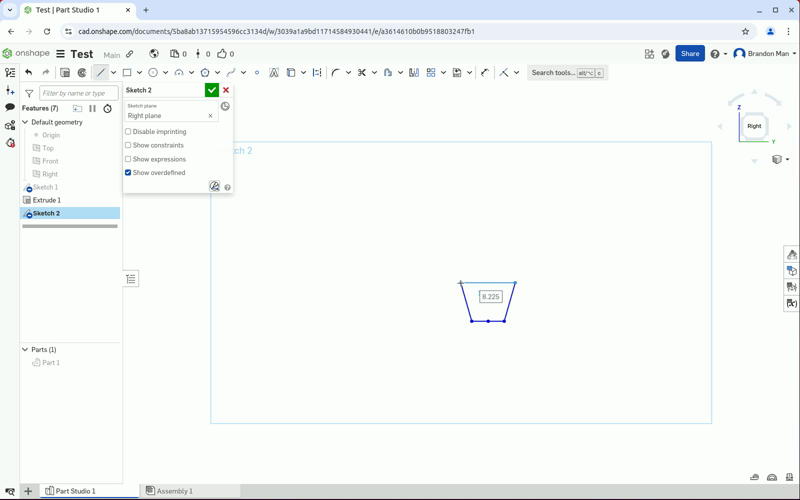
key(esc)
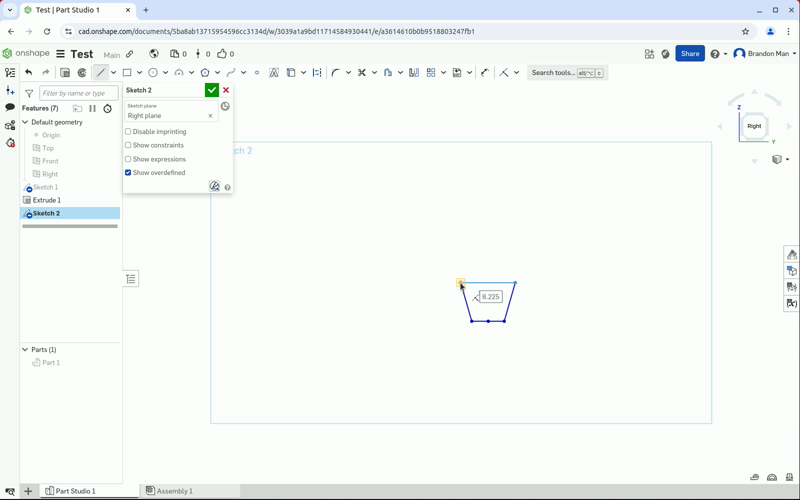
mouse_move(493, 296)
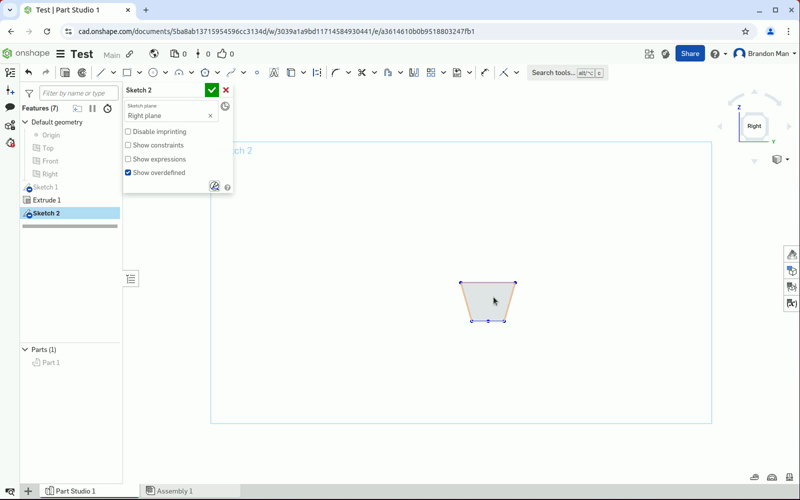
scroll(6)
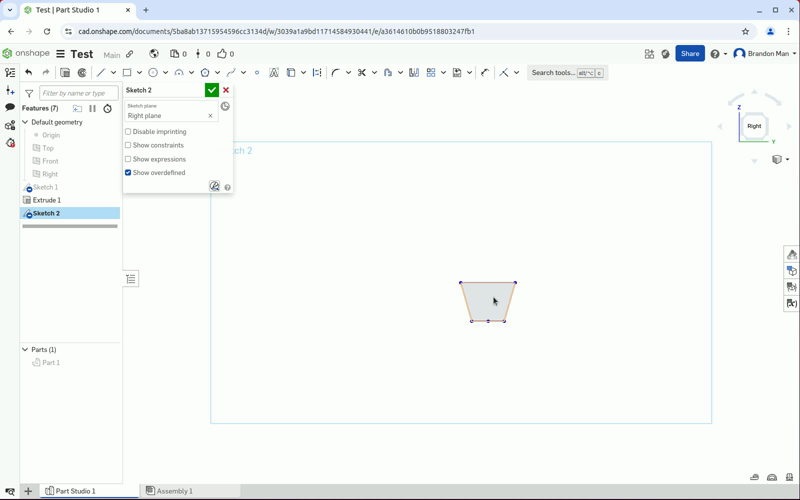
scroll(6)
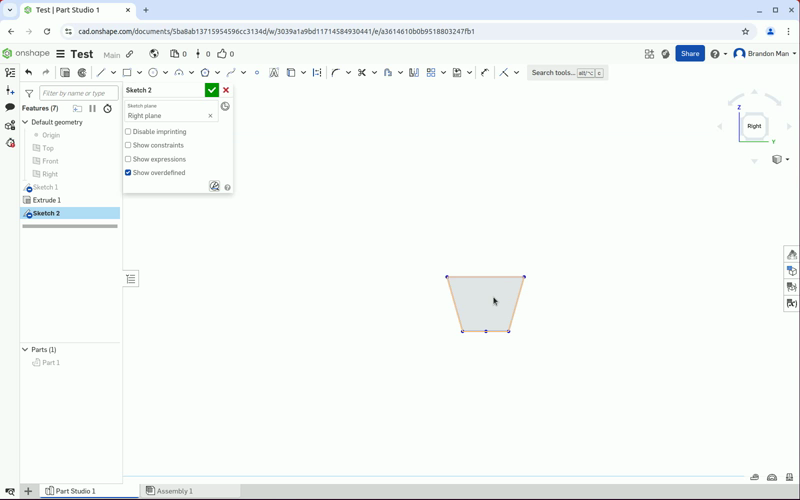
scroll(6)
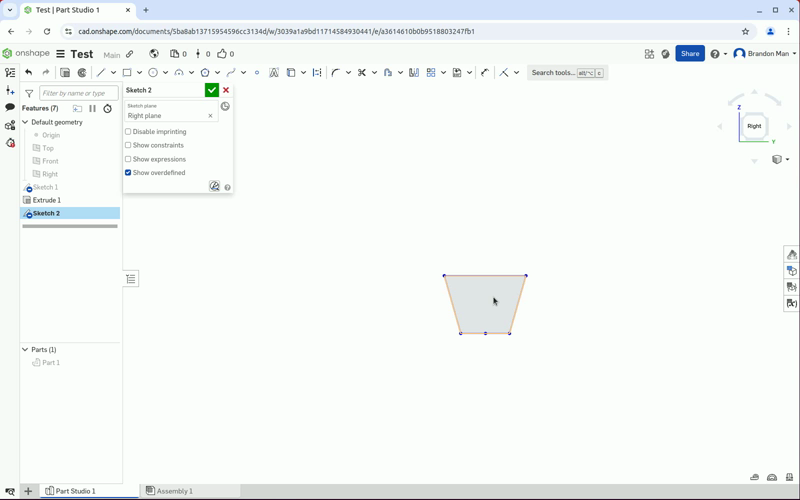
scroll(6)
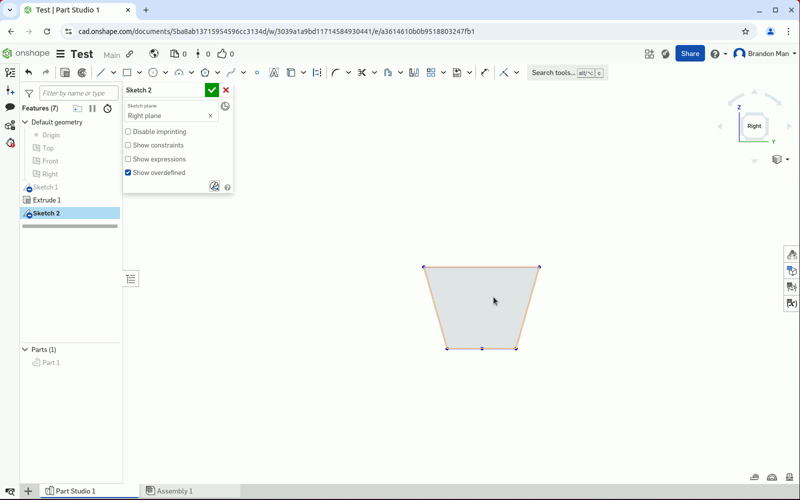
scroll(6)
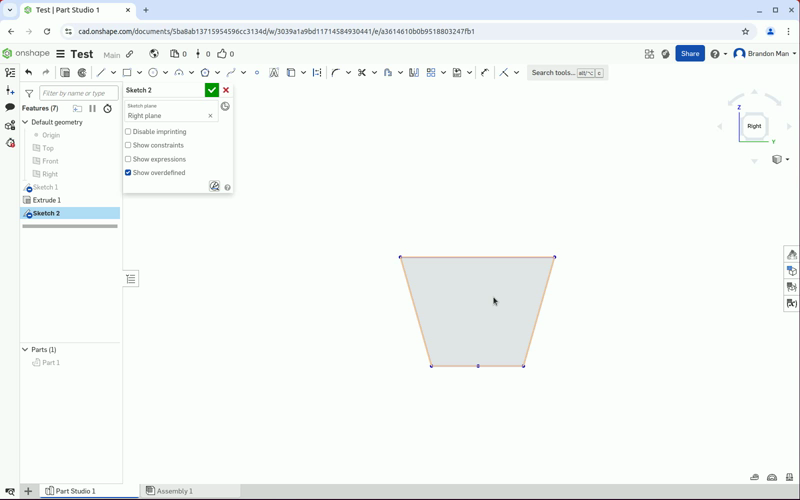
scroll(6)
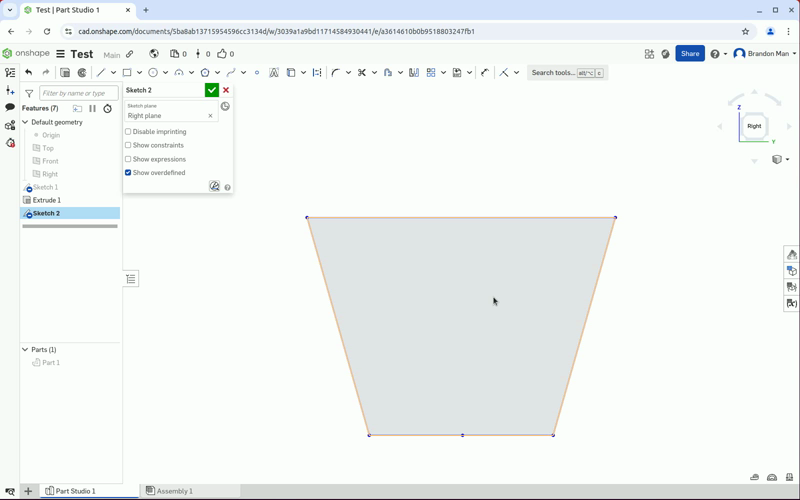
scroll(6)
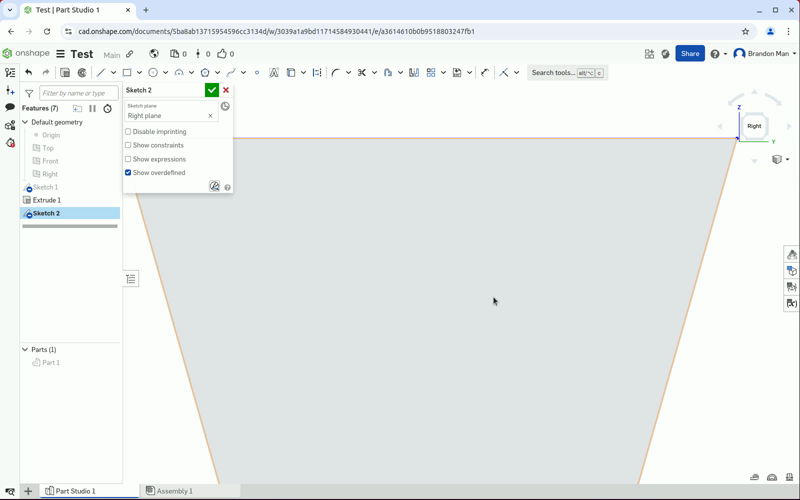
click(493, 296)
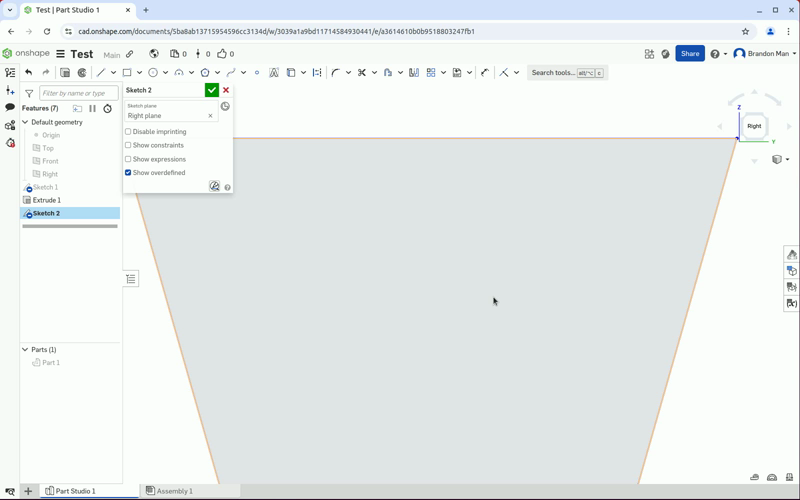
scroll(-6)
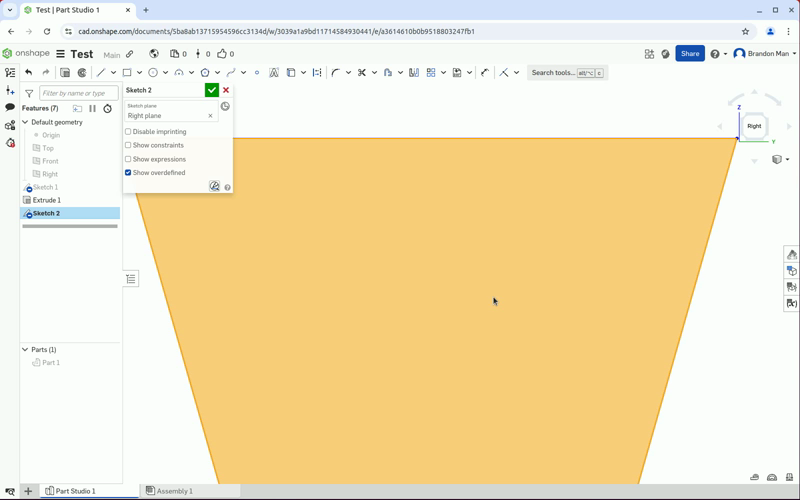
scroll(-6)
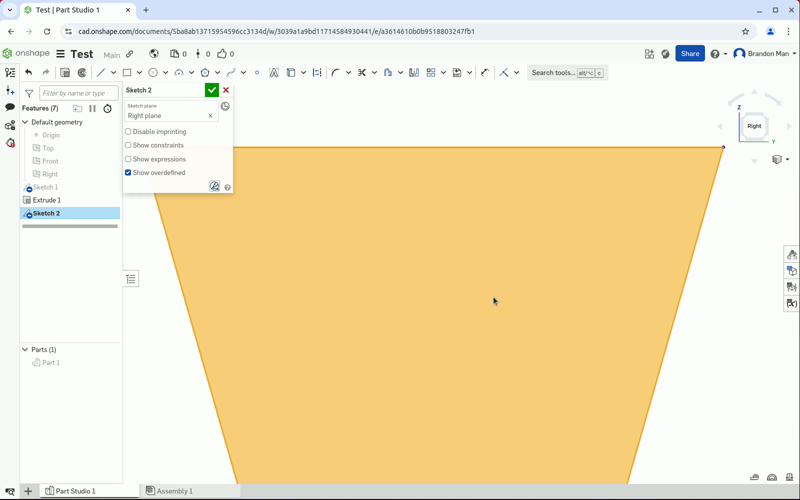
scroll(-6)
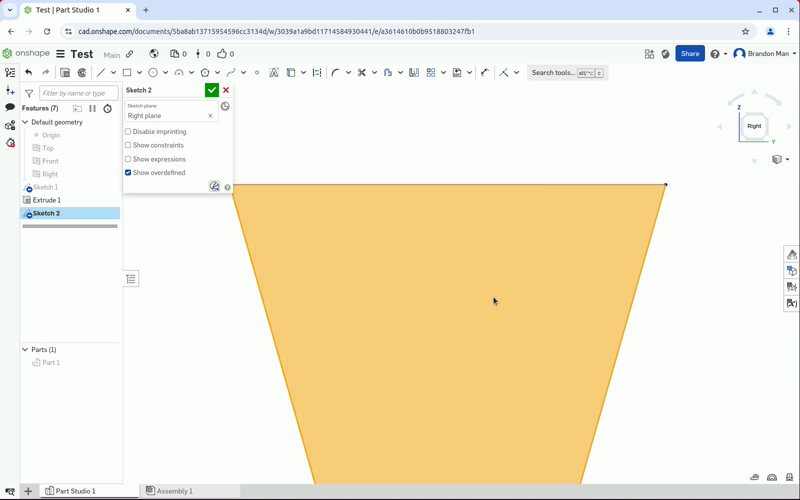
scroll(-6)
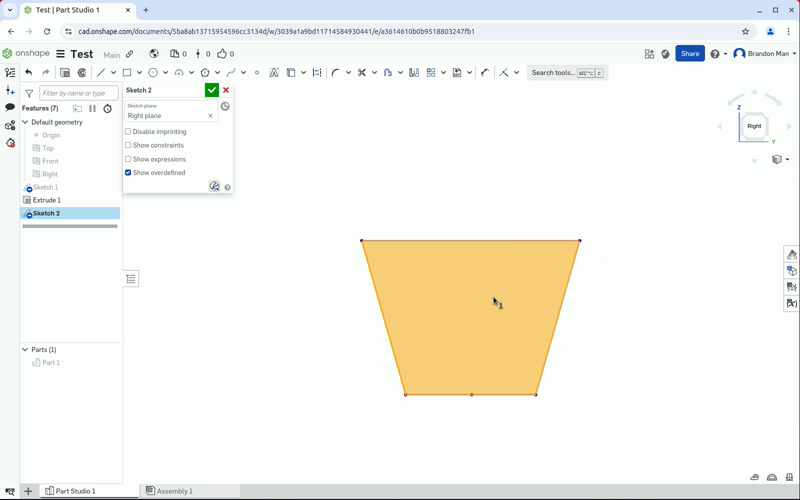
scroll(-6)
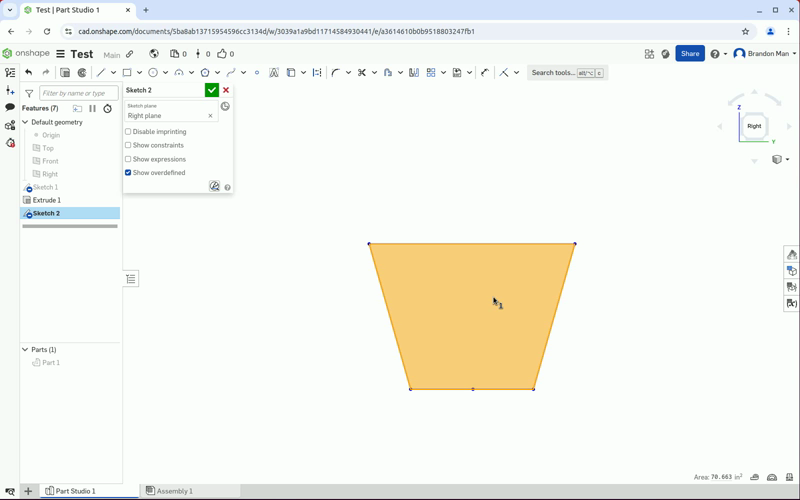
scroll(-6)
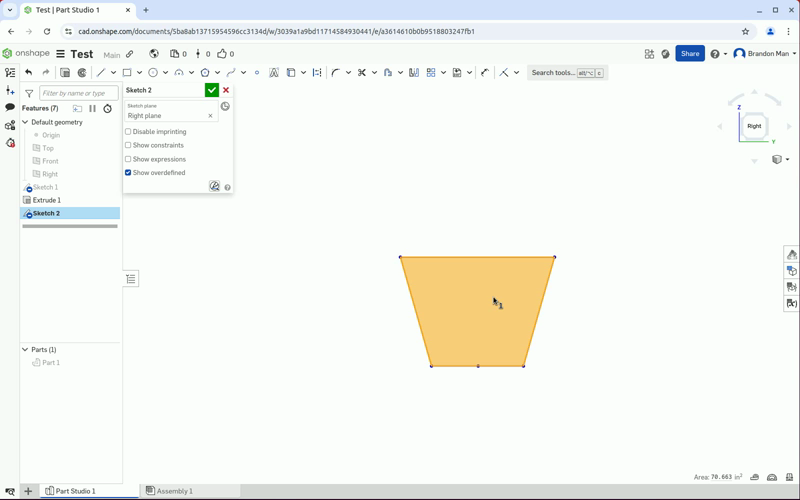
scroll(-6)
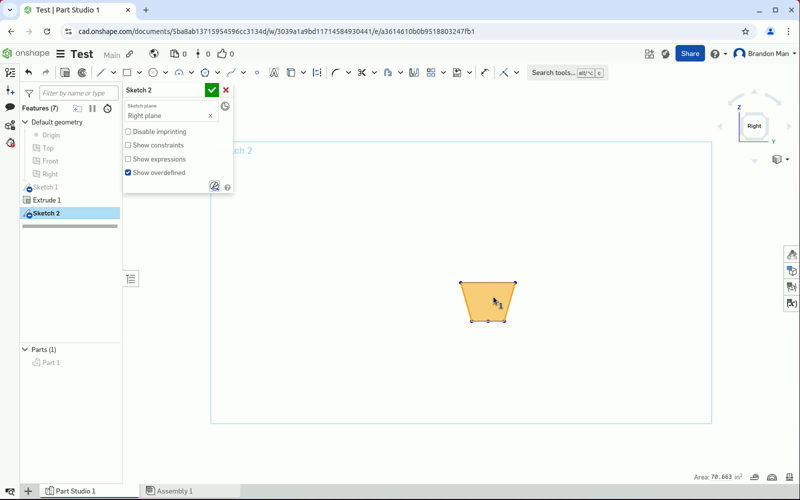
mouse_move(73, 352)
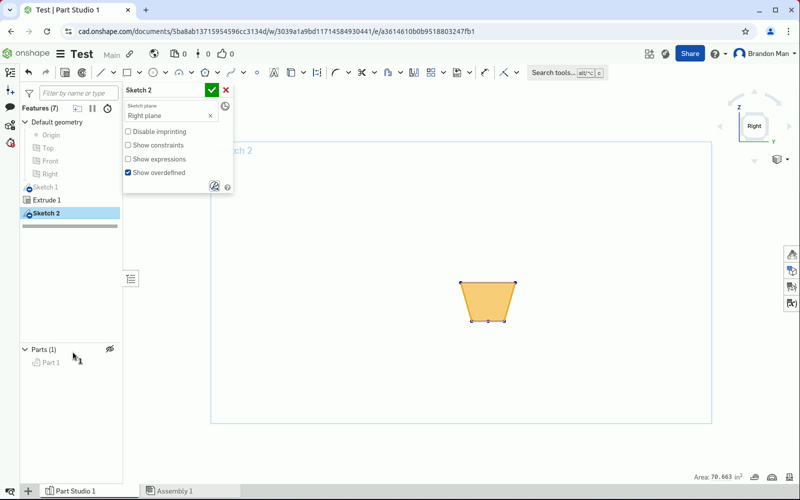
key(shift+y)
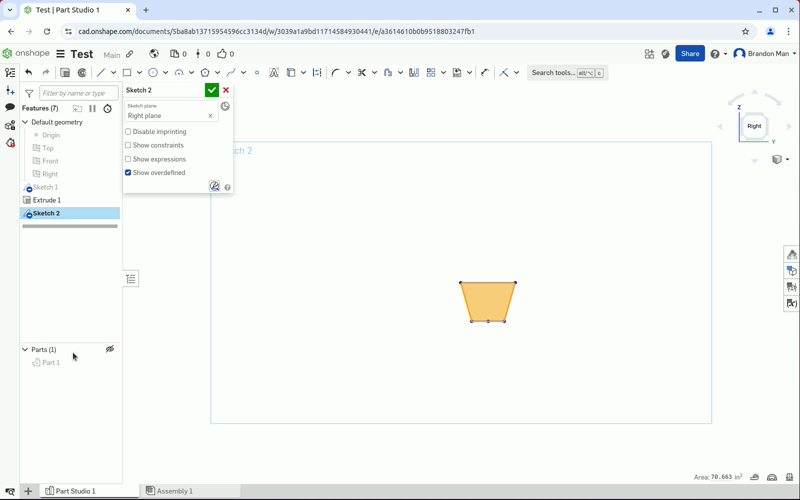
key(shift+e)
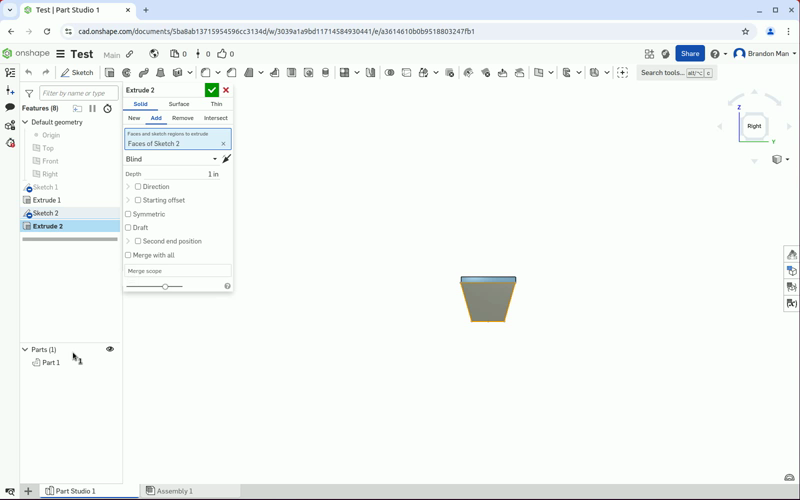
mouse_move(143, 106)
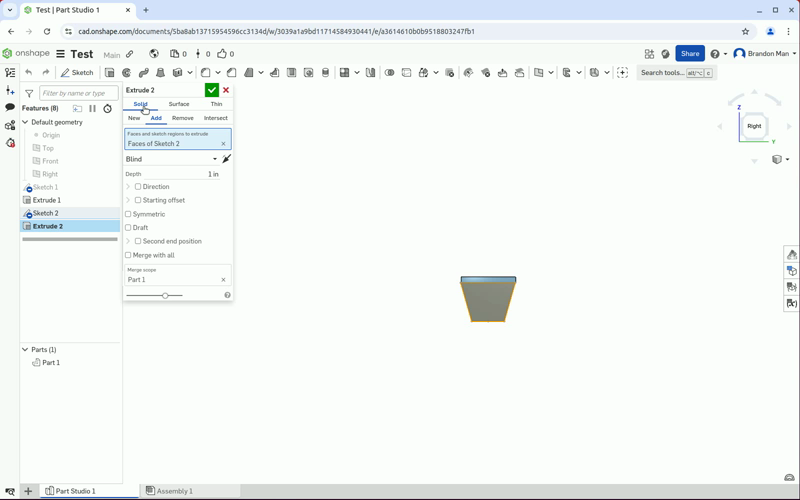
click(143, 106)
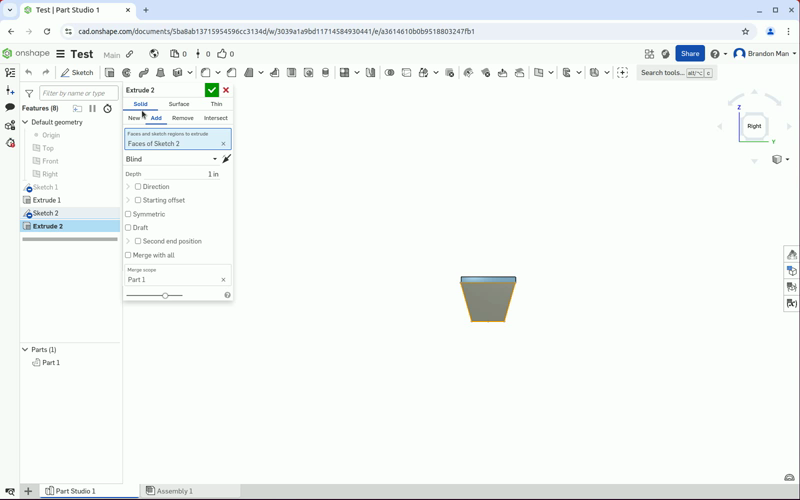
mouse_move(137, 120)
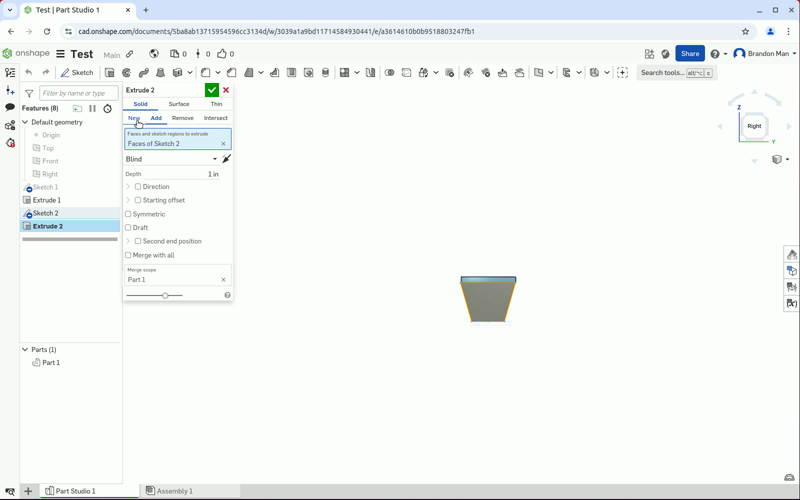
click(137, 120)
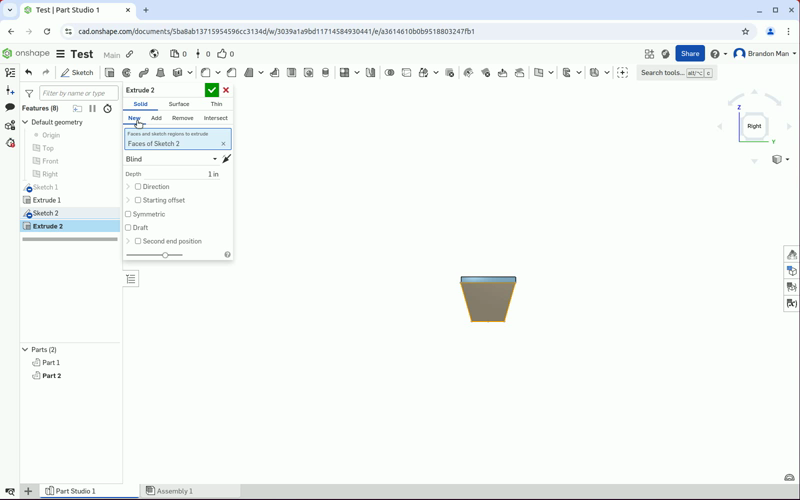
key(tab, 4)
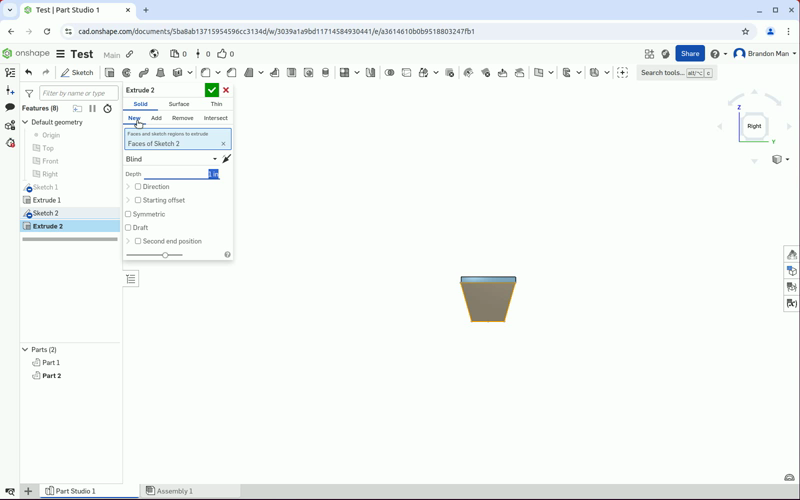
text(-1.204)
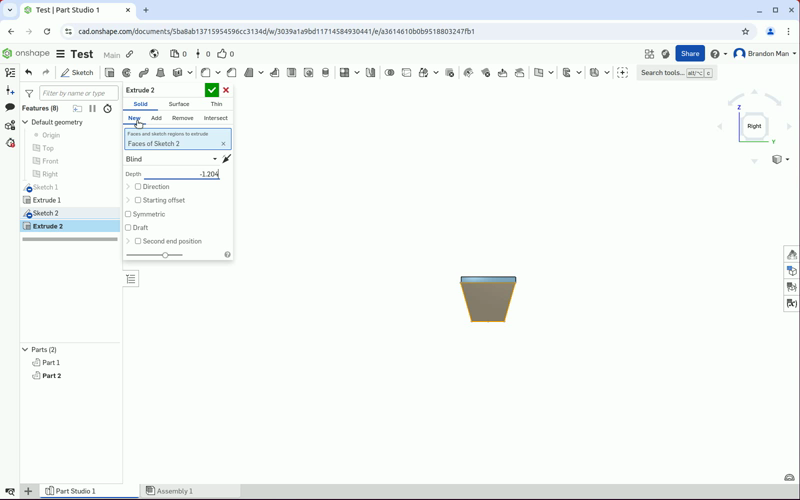
key(enter)
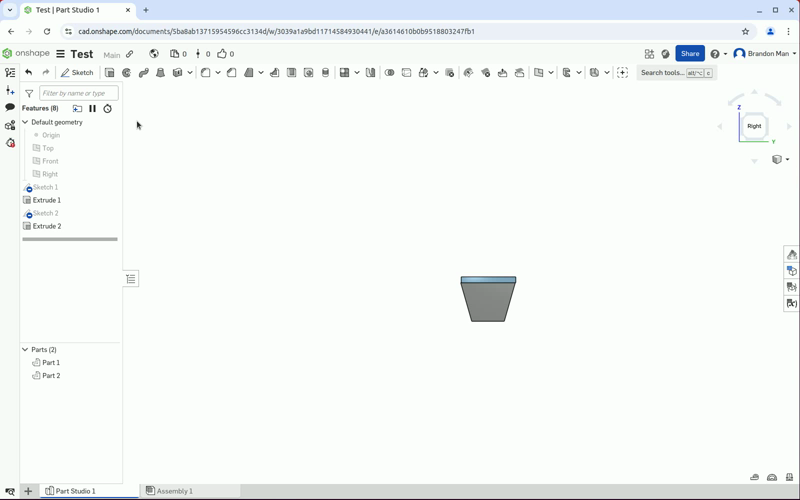
key(shift+h)
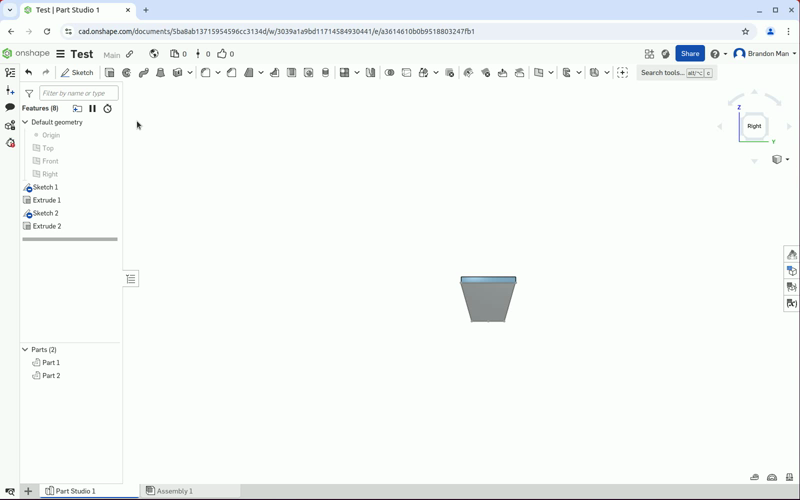
key(shift+h)
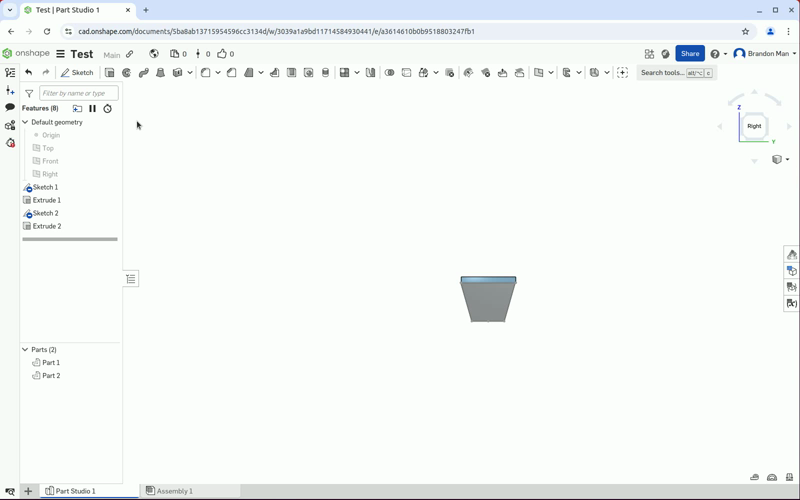
key(shift+7)
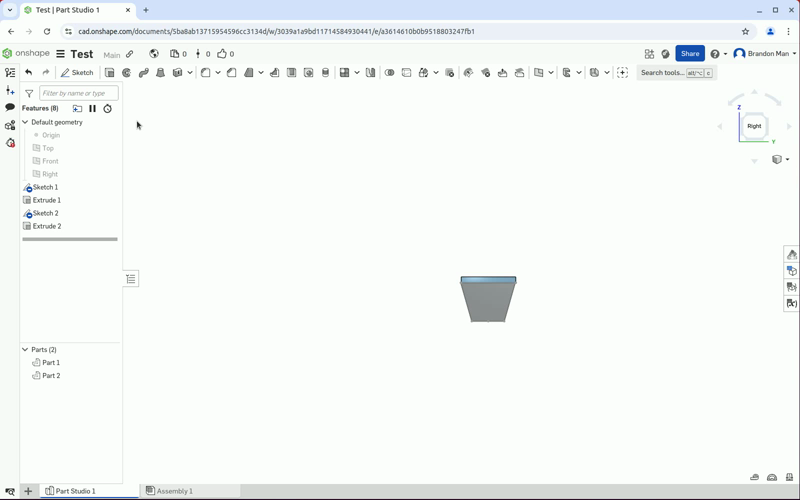
key(right, 2)
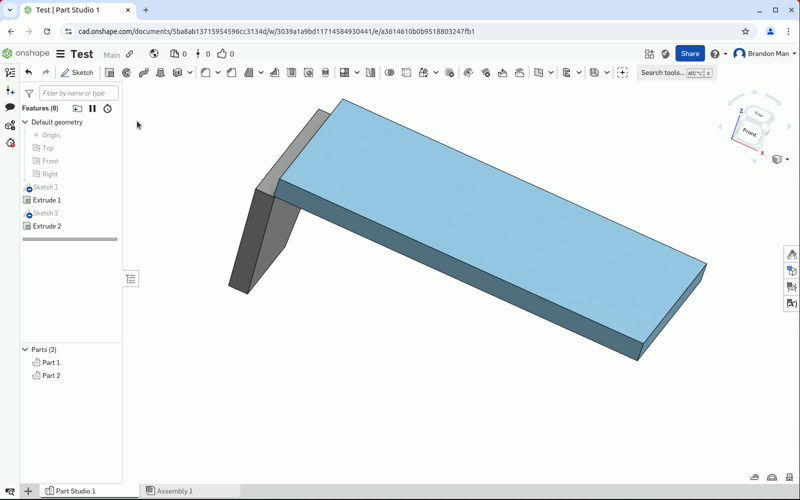
key(down, 2)
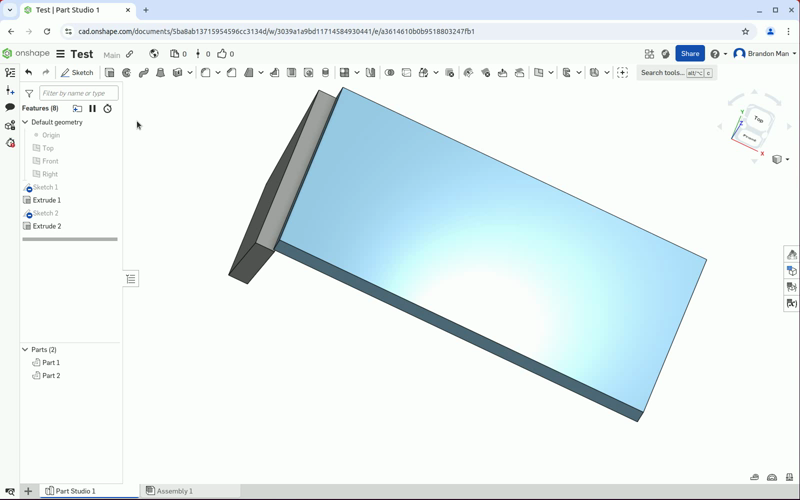
key(up, 2)
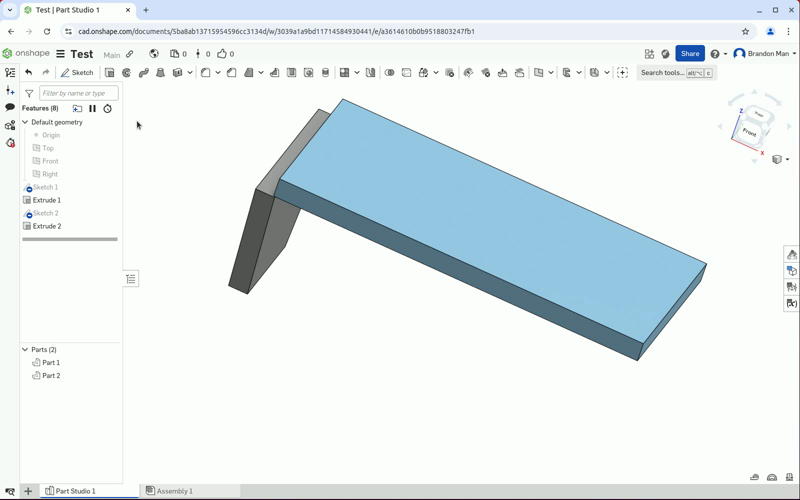
key(left, 2)
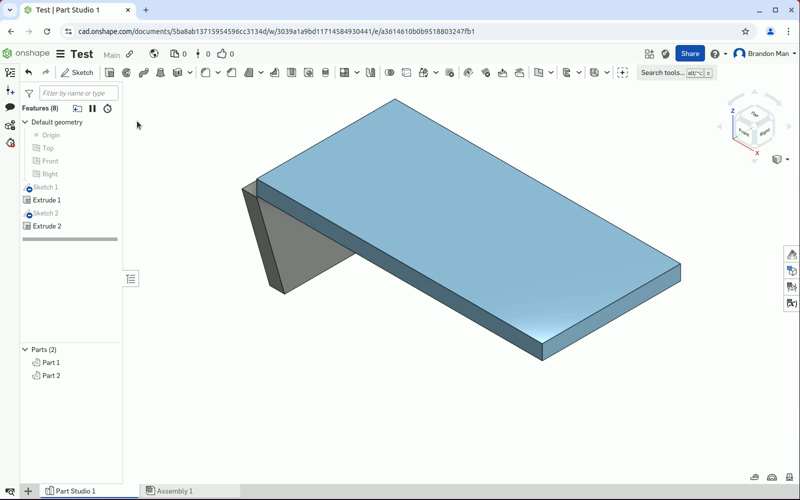
mouse_move(73, 189)
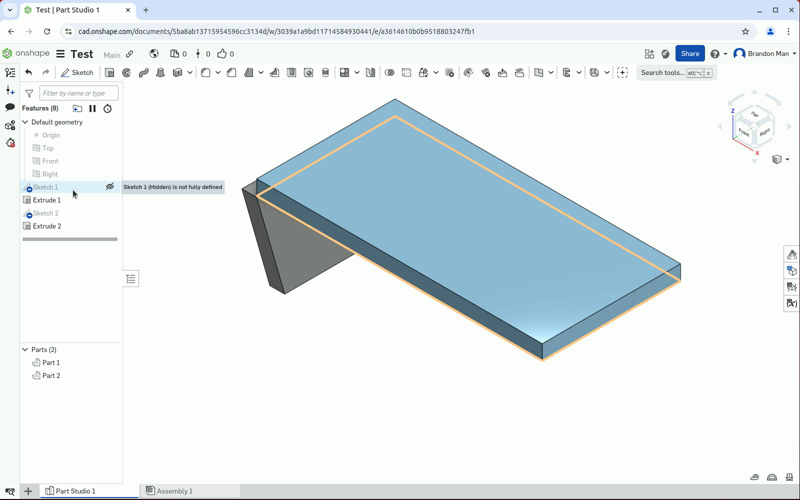
click(73, 189)